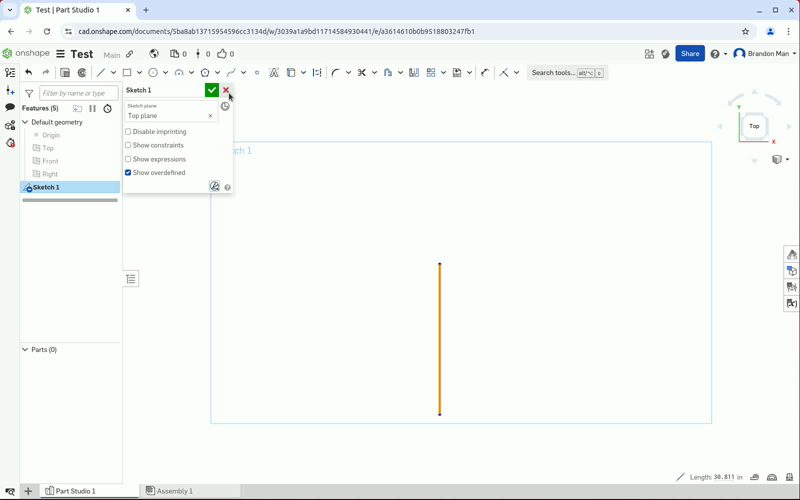
key(shift+h)
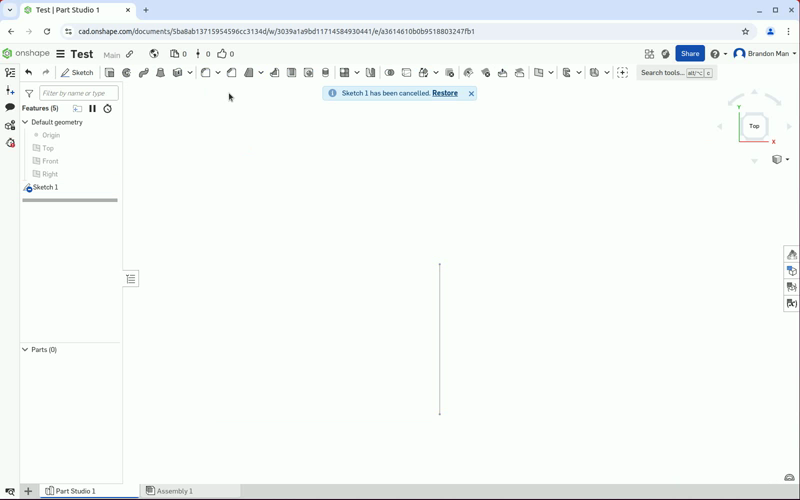
key(shift+s)
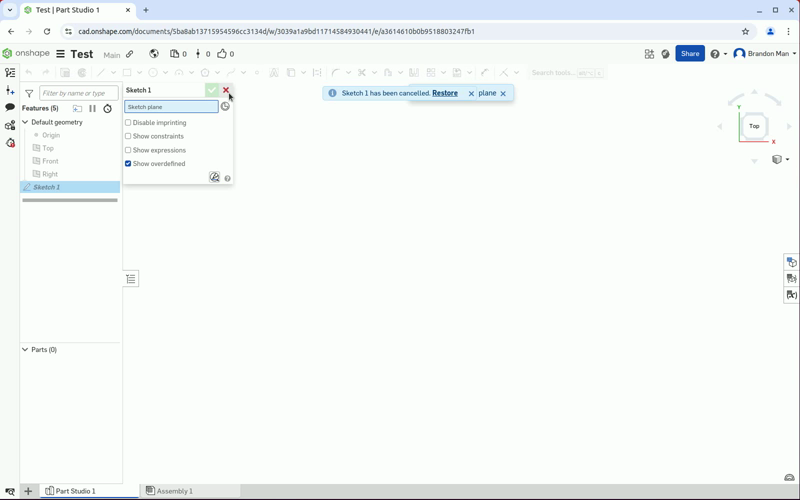
mouse_move(73, 150)
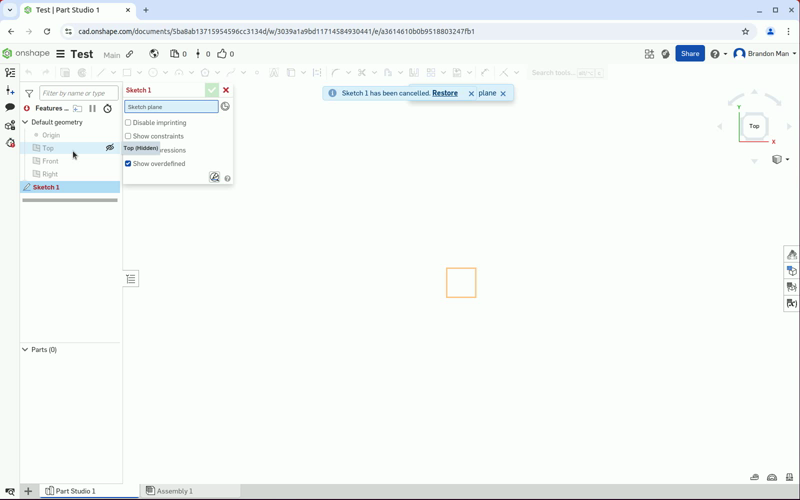
click(73, 150)
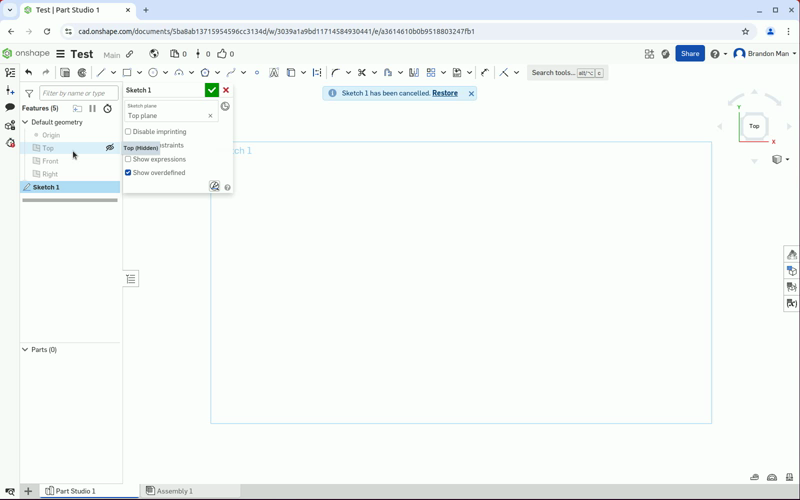
mouse_move(73, 352)
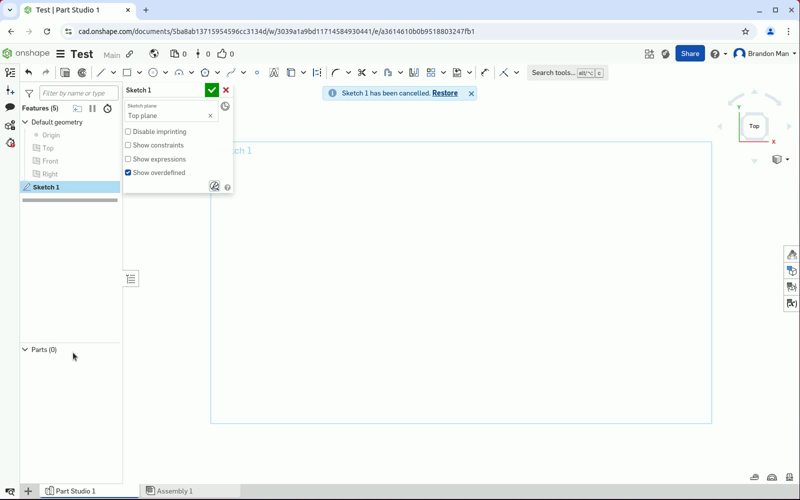
key(y)
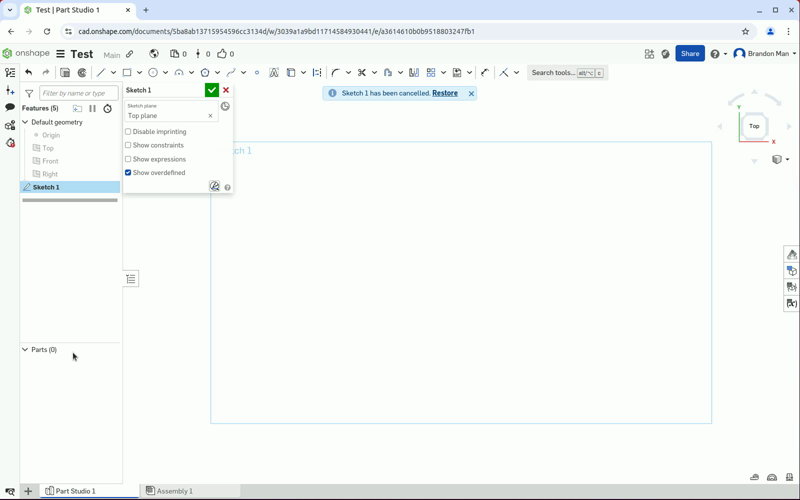
key(l)
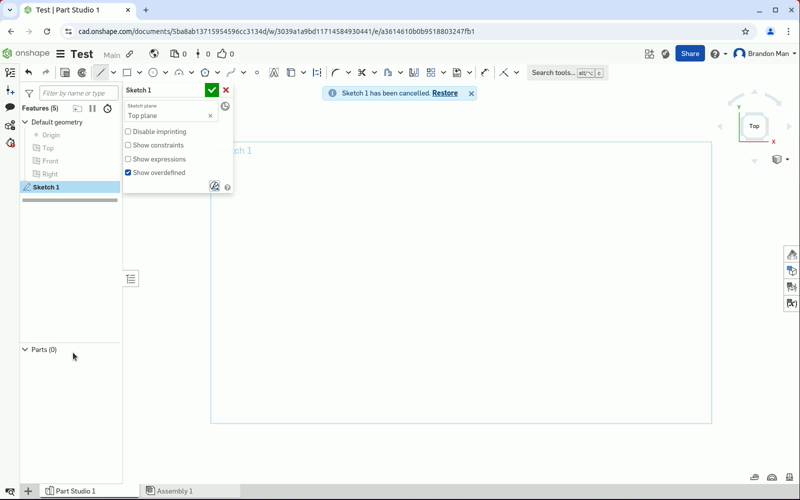
key_down(shift)
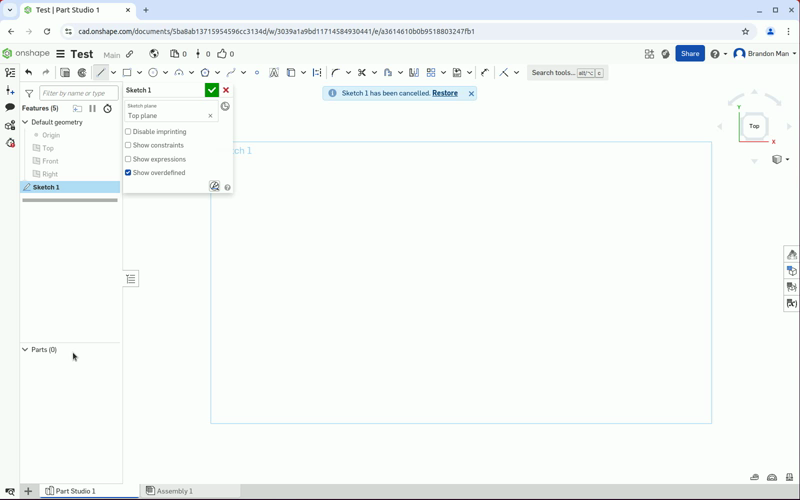
mouse_move(460, 282)
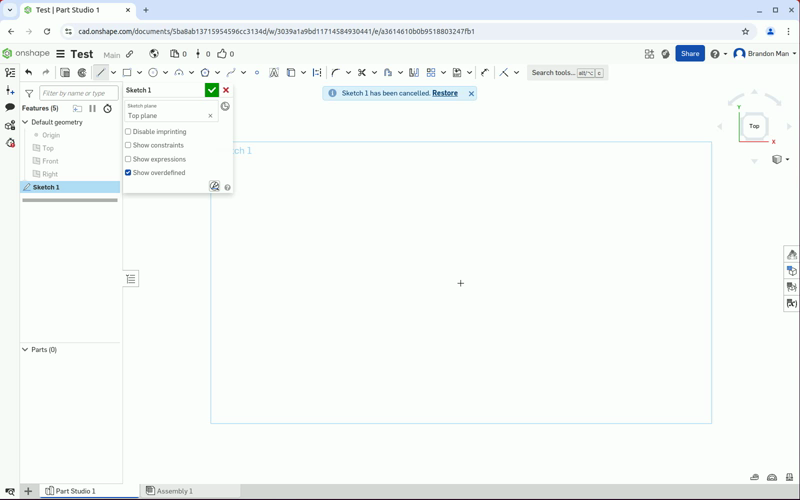
click(460, 282)
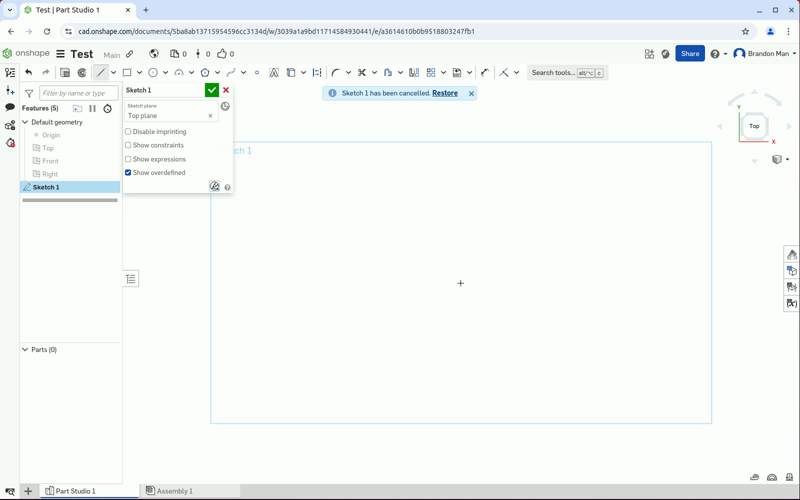
key_up(shift)
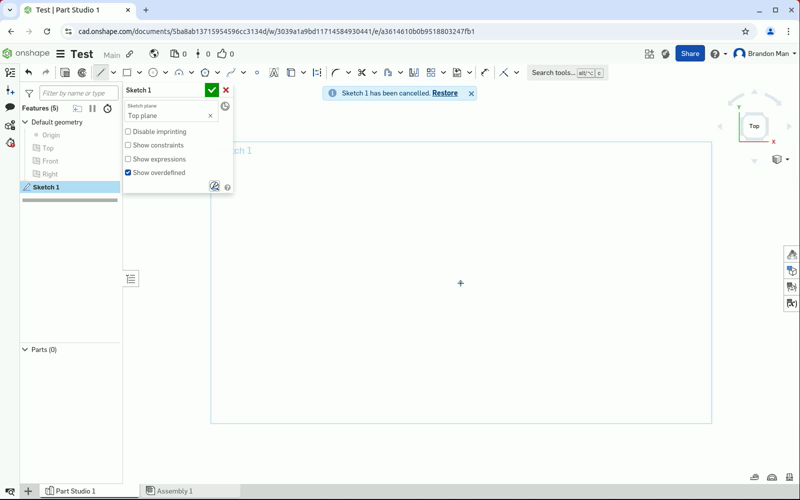
key_down(shift)
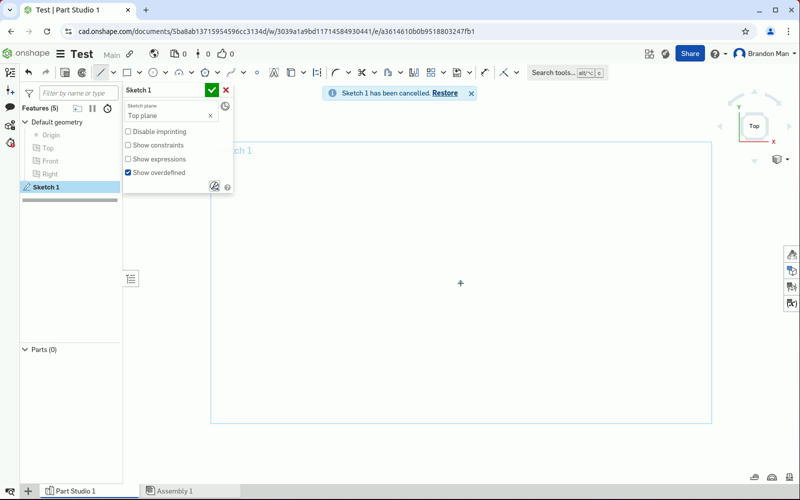
mouse_move(490, 282)
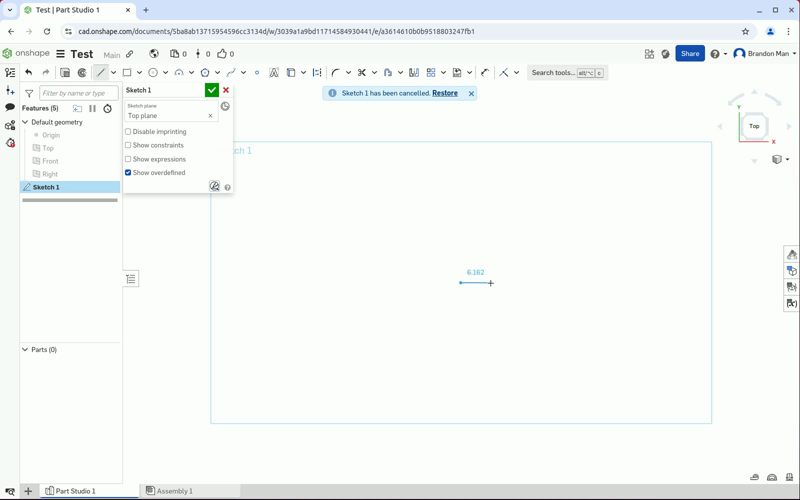
mouse_move(517, 282)
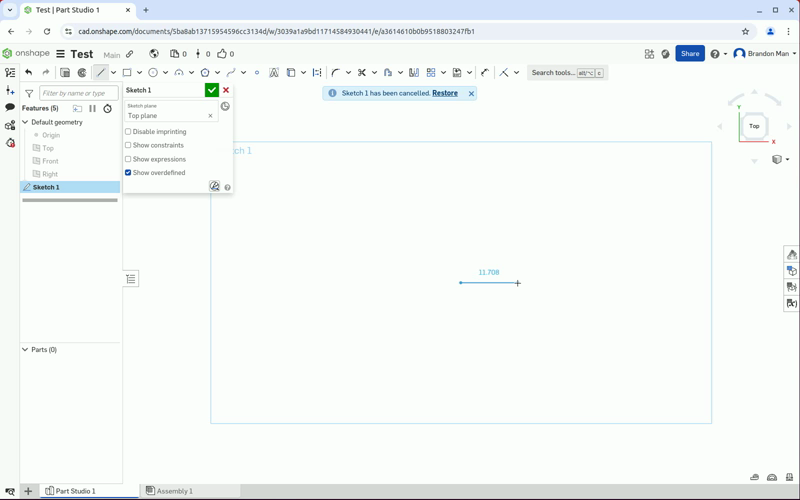
click(517, 282)
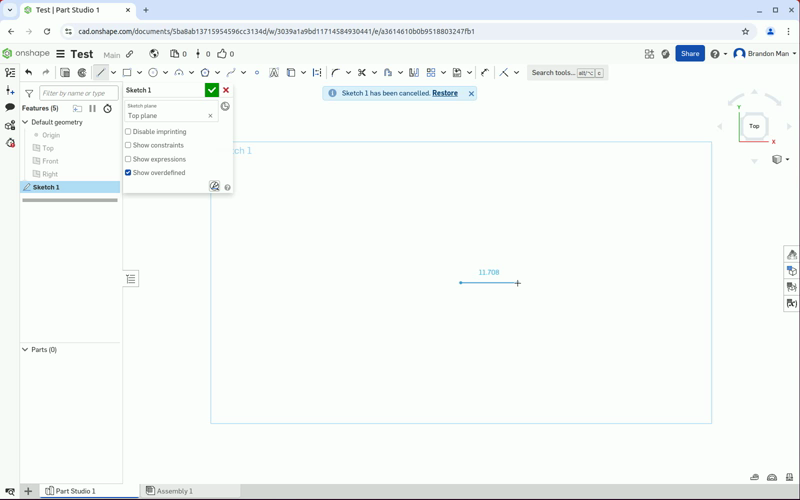
key_up(shift)
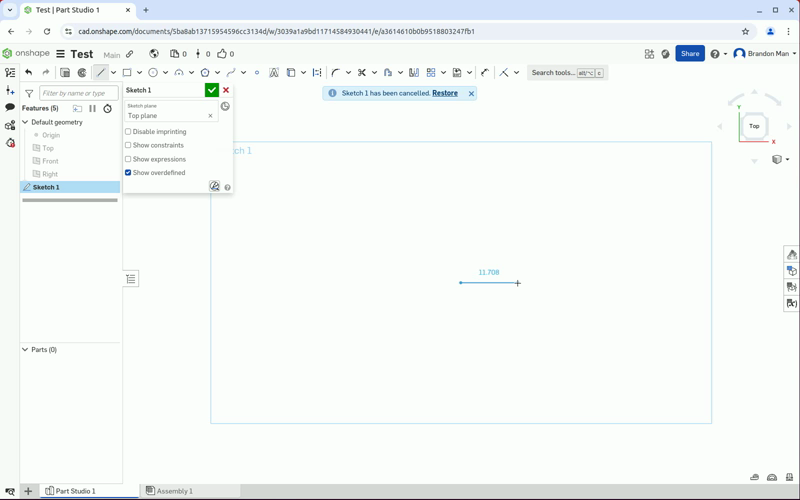
key_down(shift)
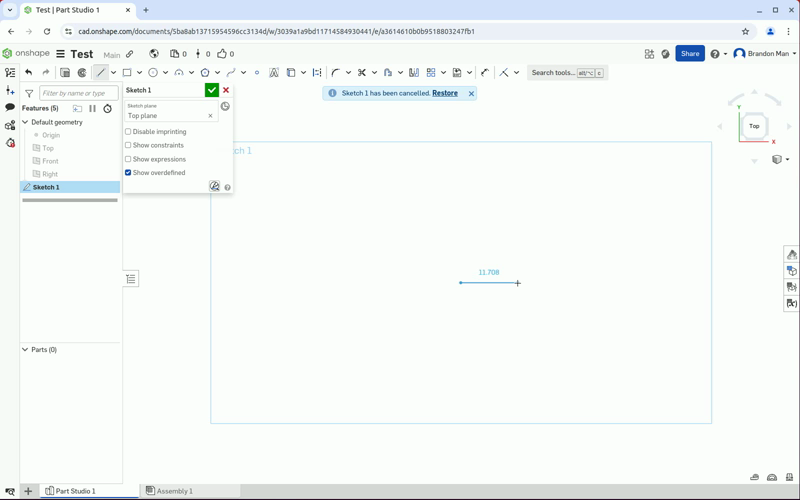
mouse_move(547, 282)
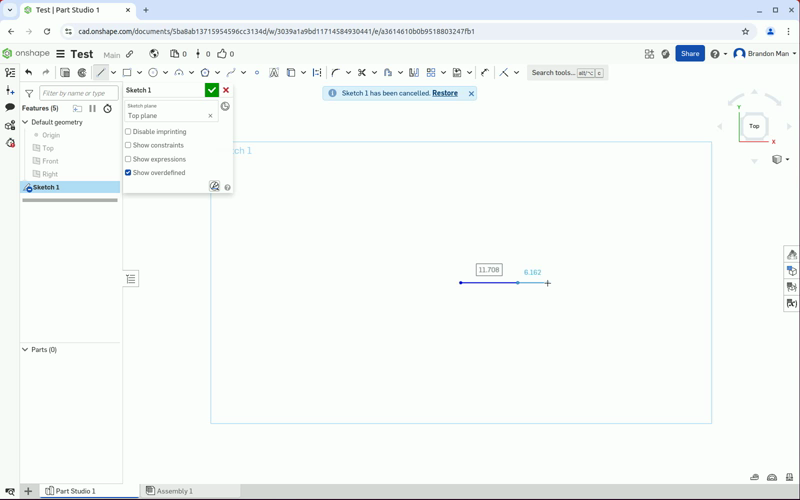
mouse_move(517, 226)
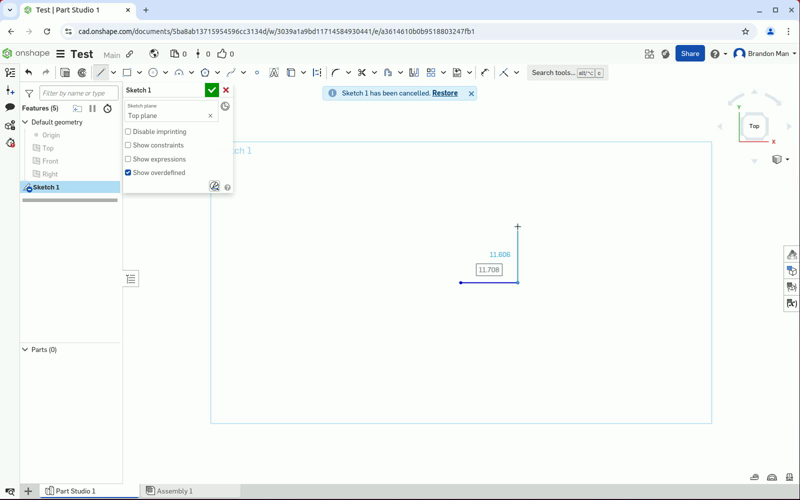
click(517, 226)
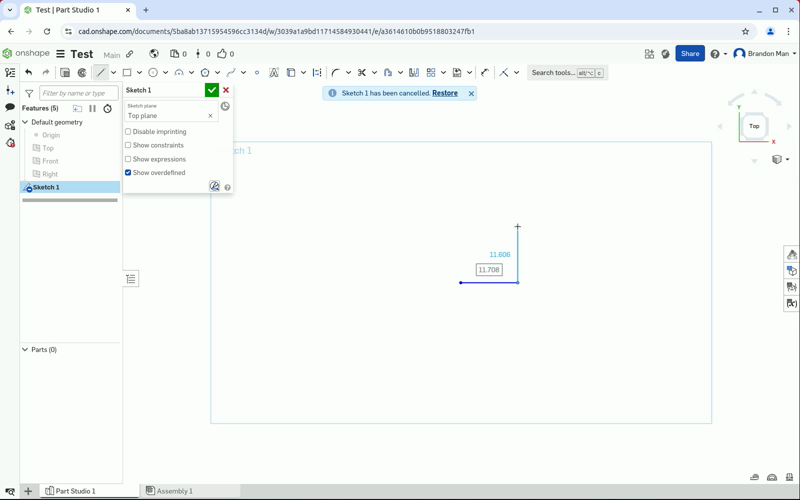
key_up(shift)
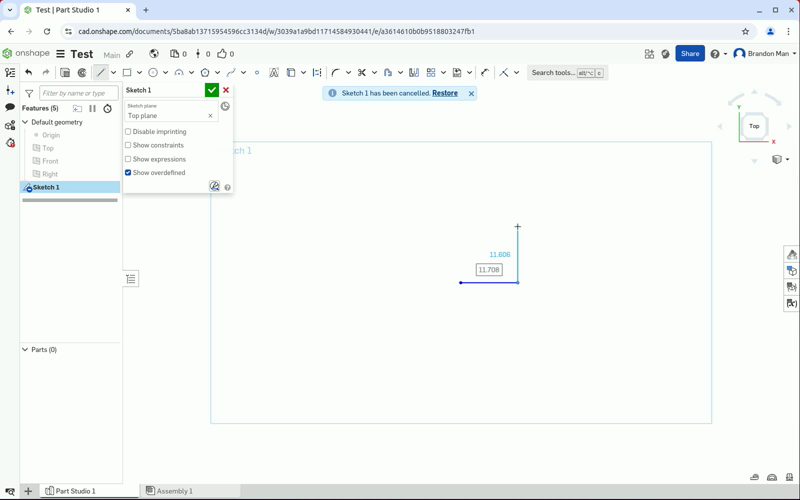
key_down(shift)
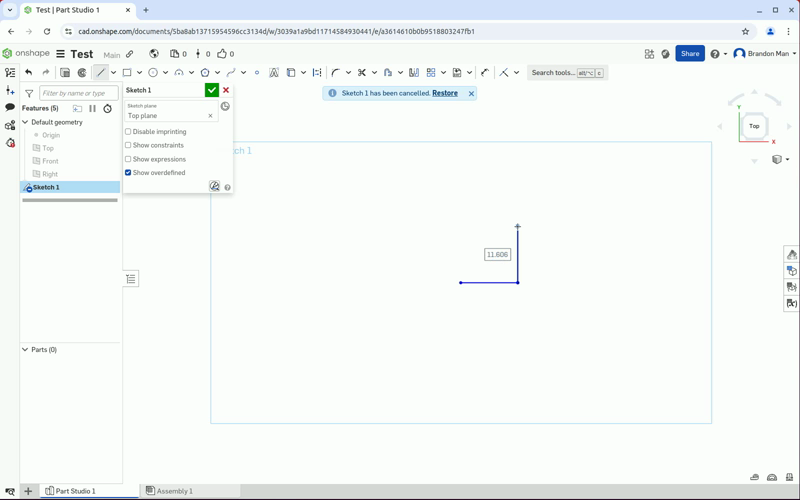
mouse_move(547, 226)
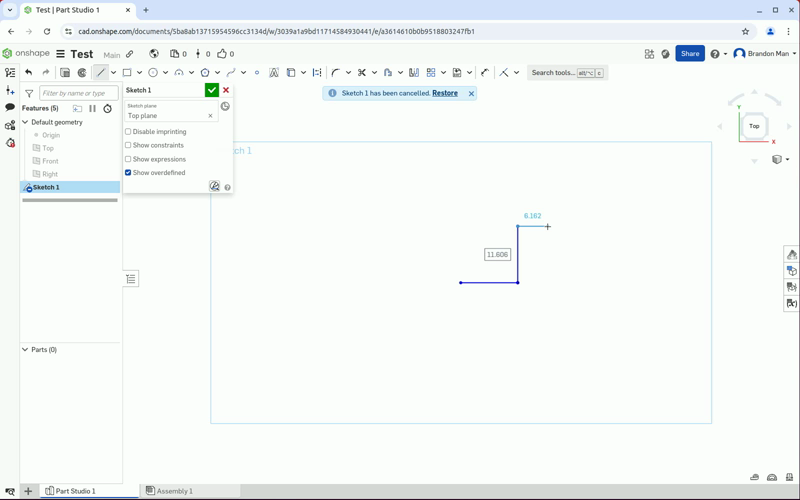
mouse_move(460, 226)
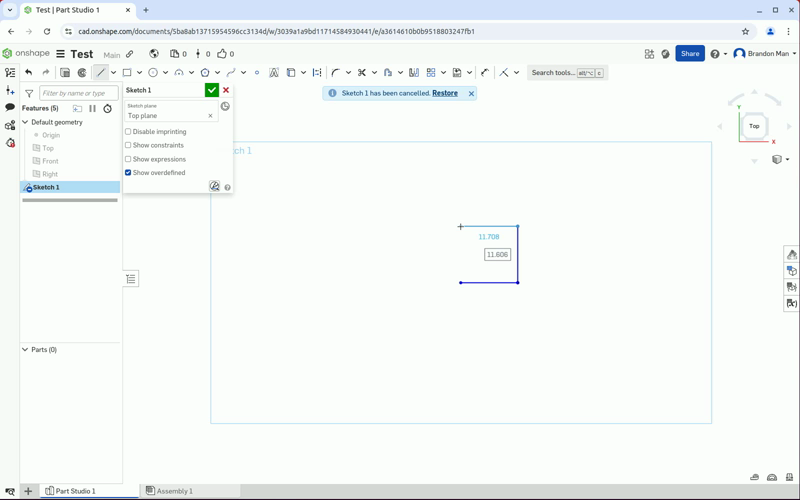
click(460, 226)
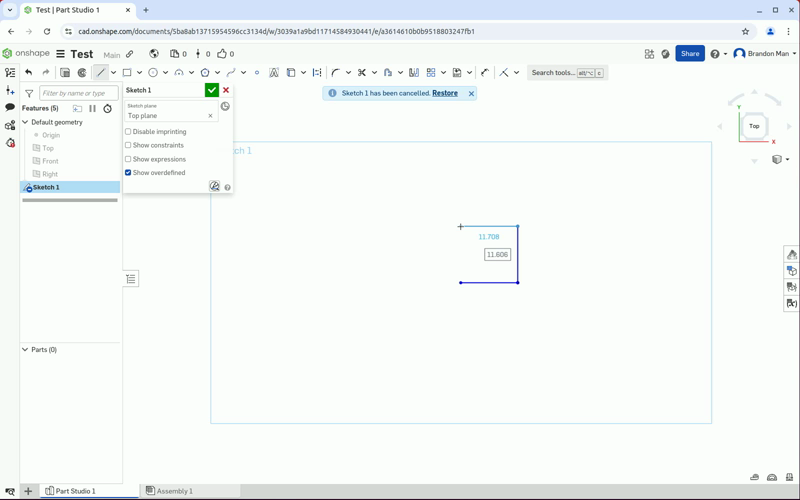
key_up(shift)
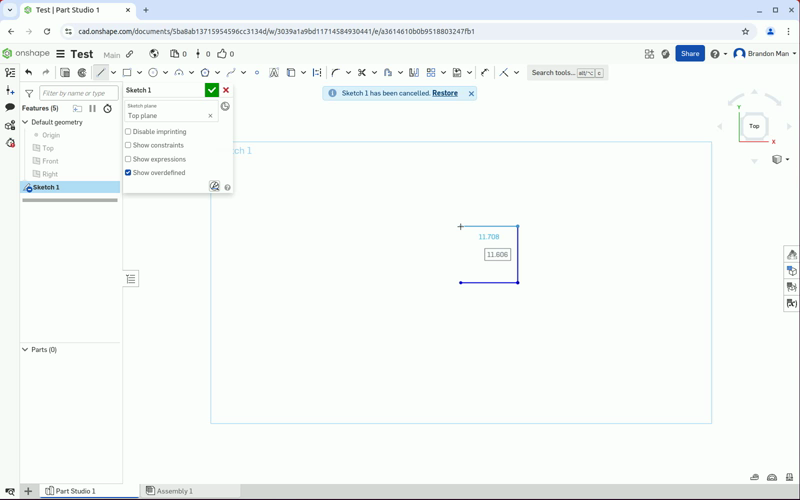
mouse_move(490, 226)
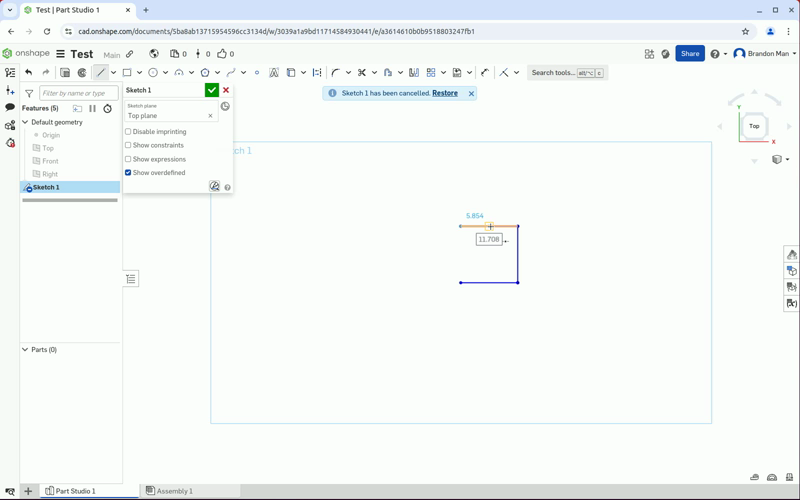
key_down(shift)
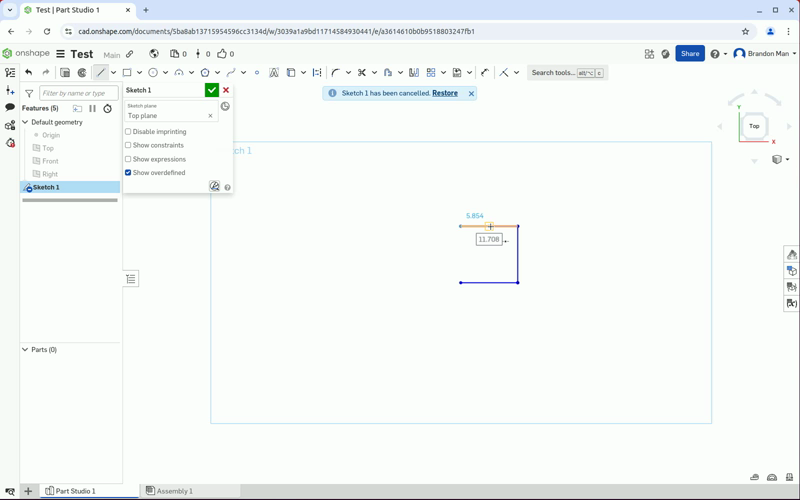
mouse_move(460, 282)
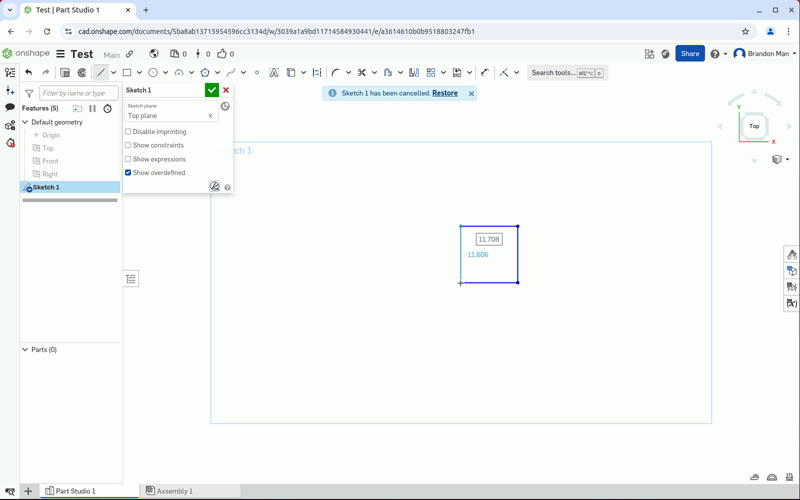
key_up(shift)
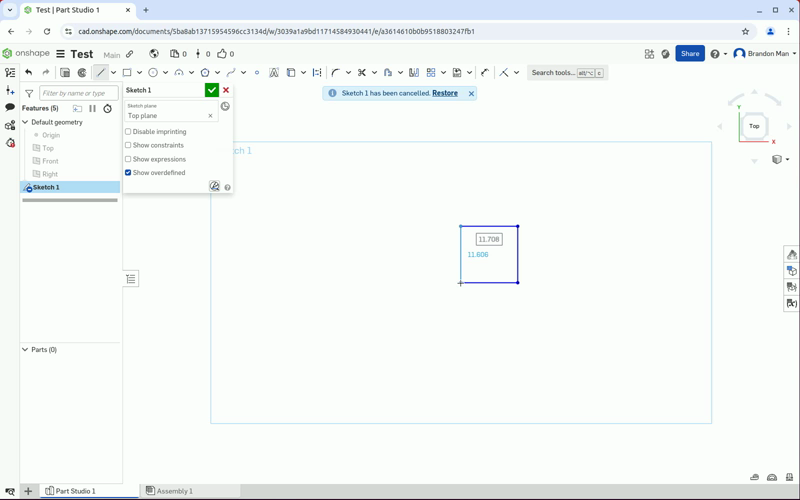
click(460, 282)
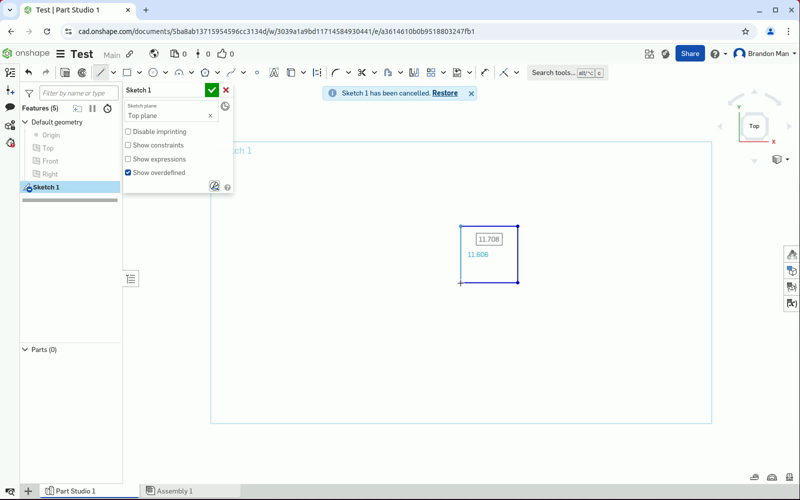
key(esc)
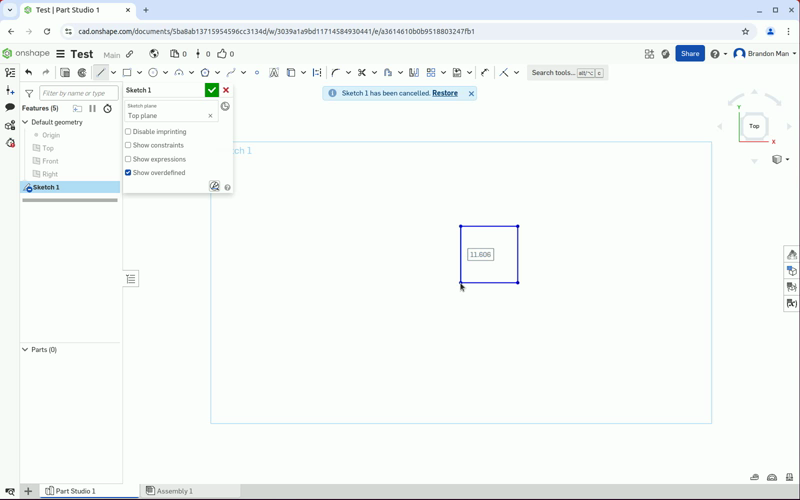
mouse_move(487, 247)
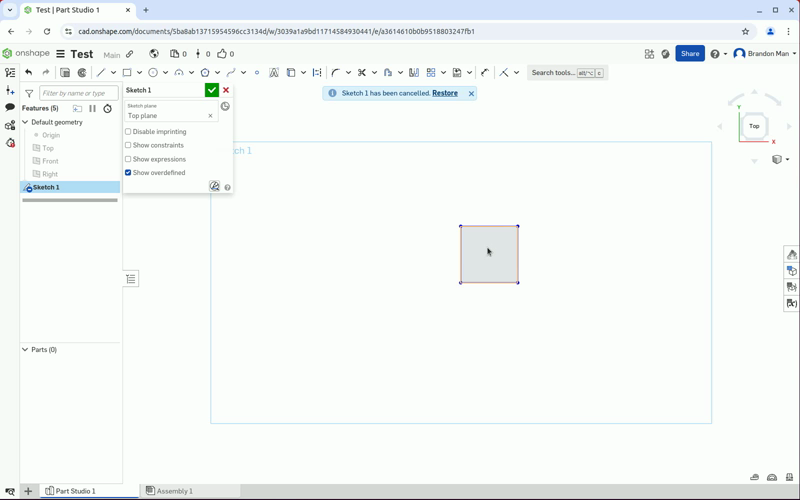
click(487, 247)
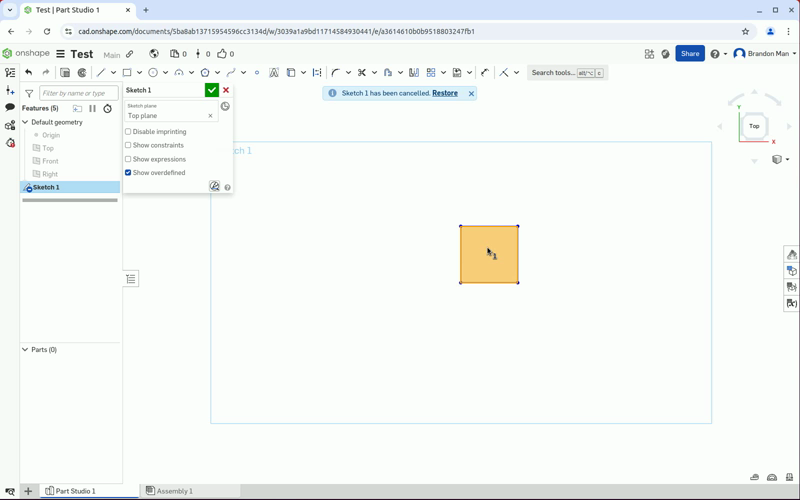
mouse_move(73, 352)
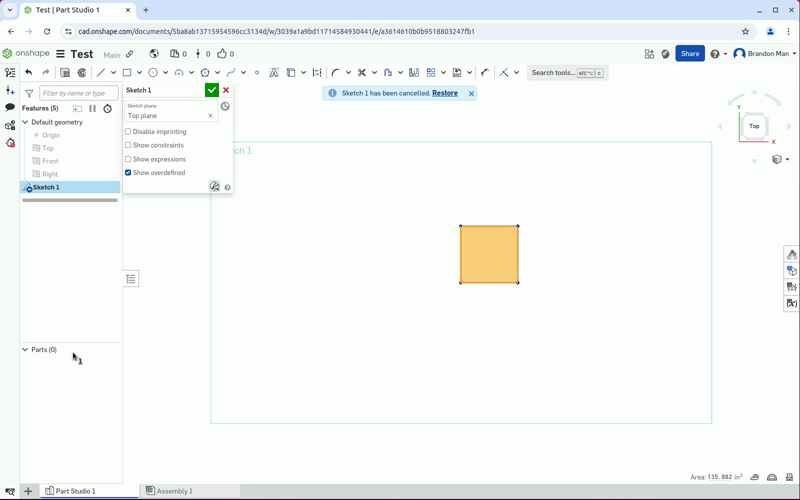
key(shift+y)
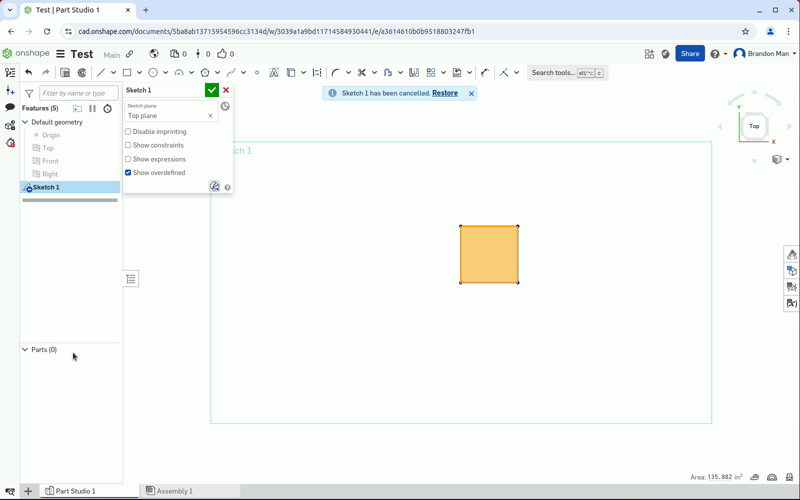
key(shift+e)
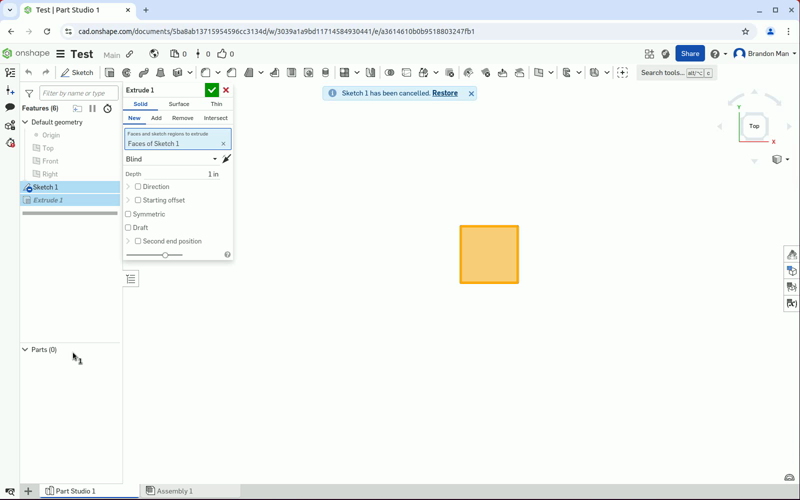
mouse_move(143, 106)
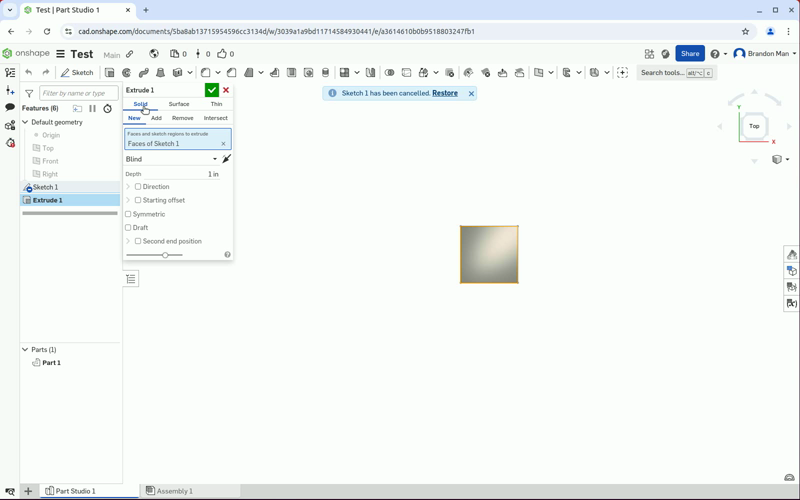
click(143, 106)
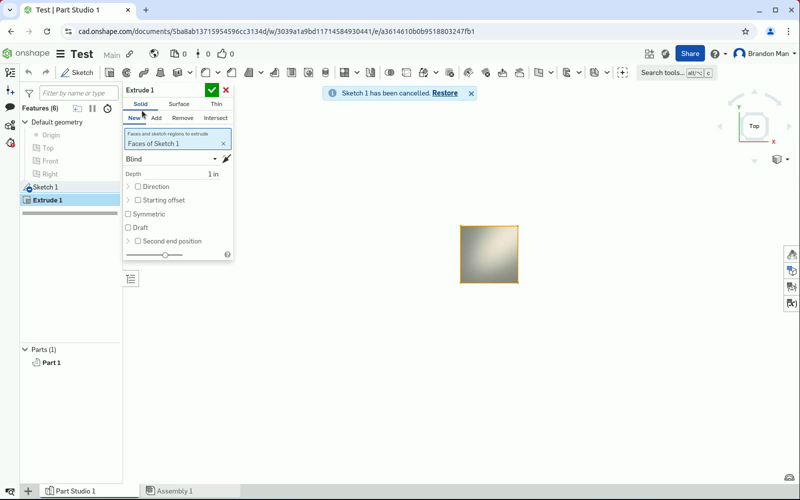
mouse_move(137, 120)
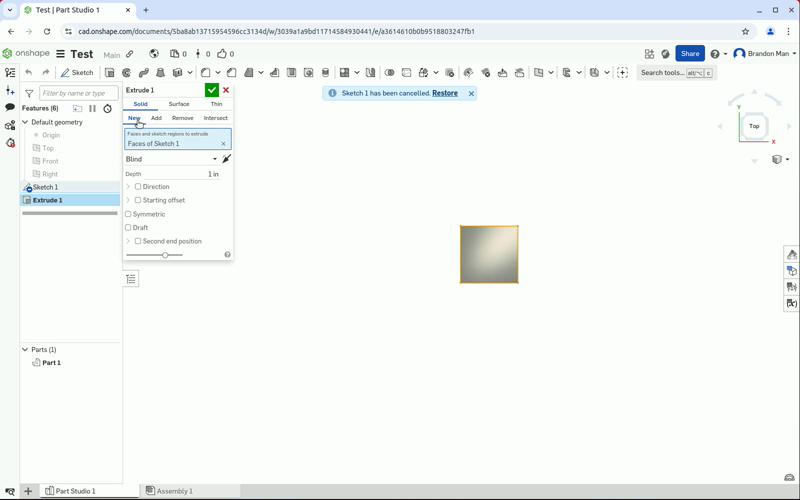
click(137, 120)
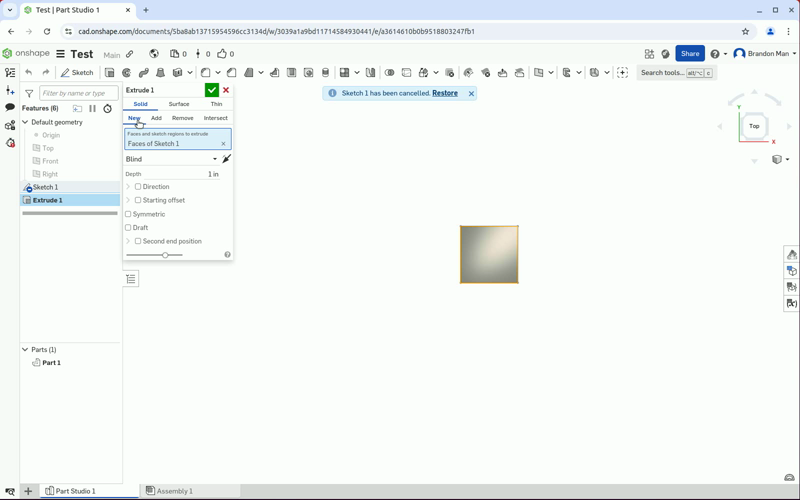
key(tab, 4)
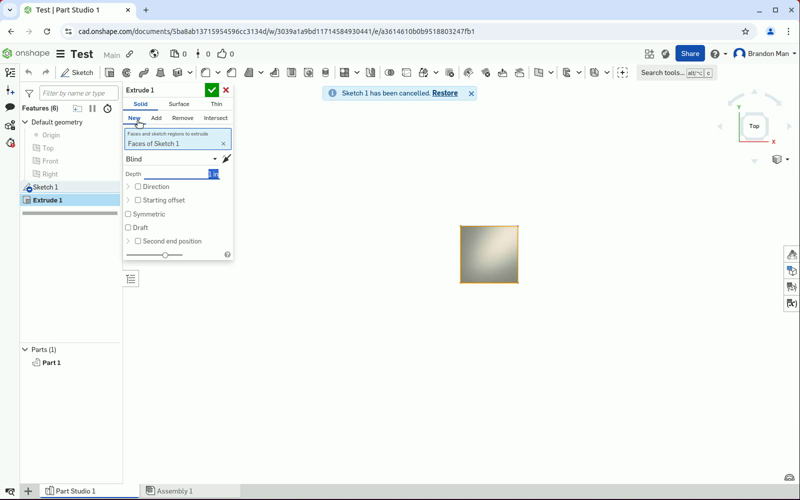
text(5.777)
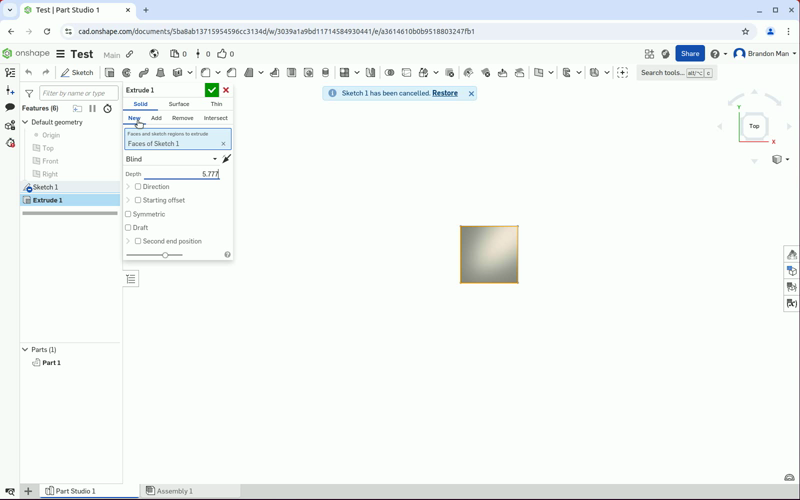
key(enter)
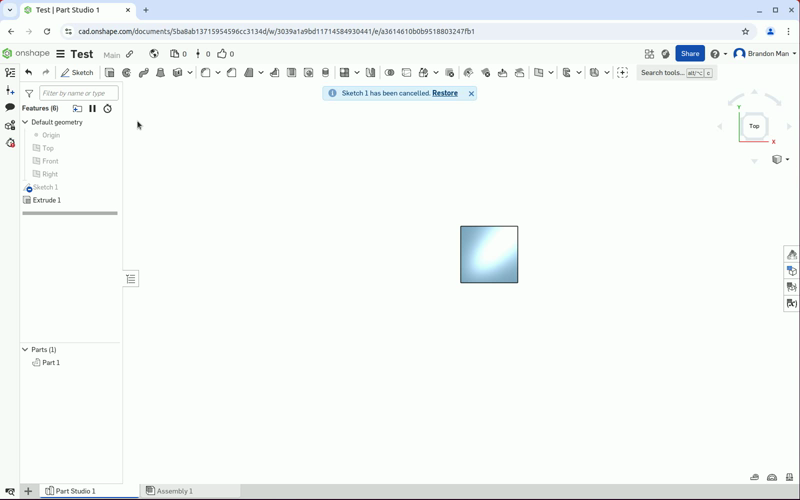
key(shift+h)
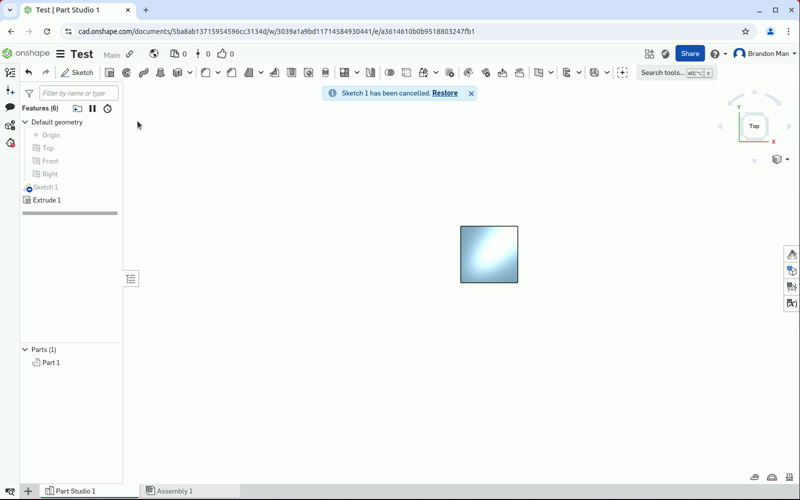
key(shift+h)
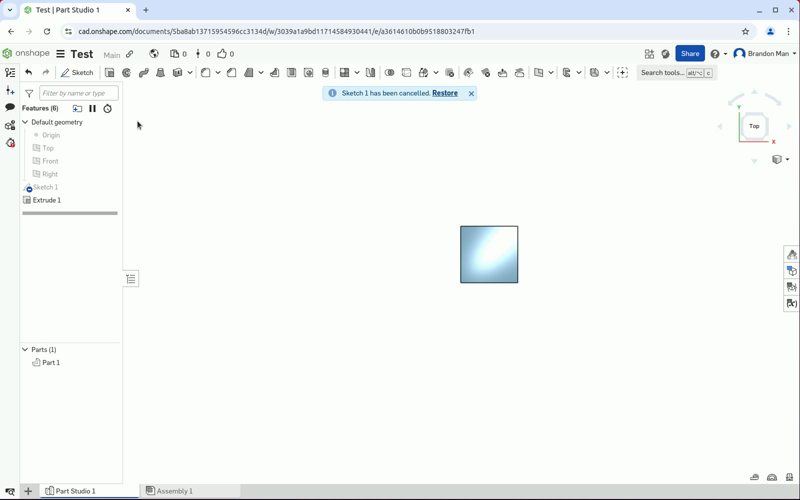
mouse_move(73, 189)
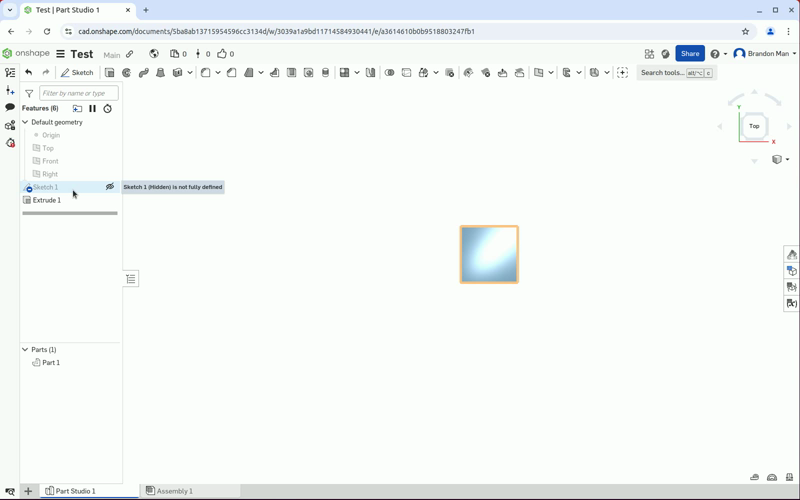
click(73, 189)
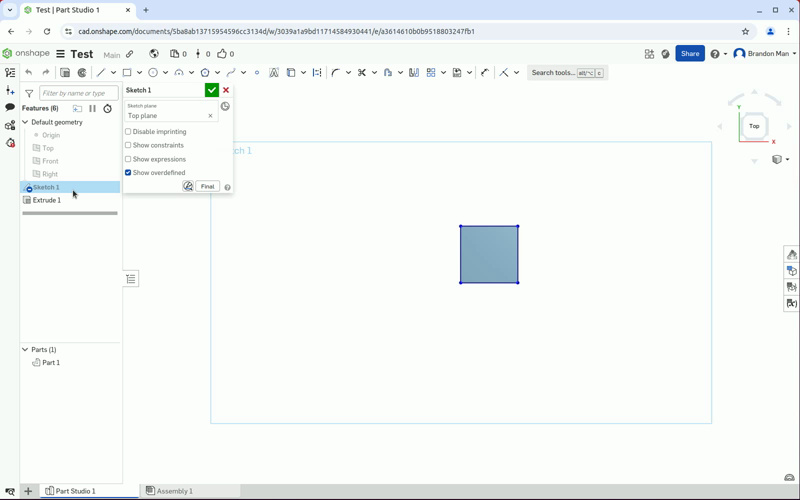
mouse_move(229, 92)
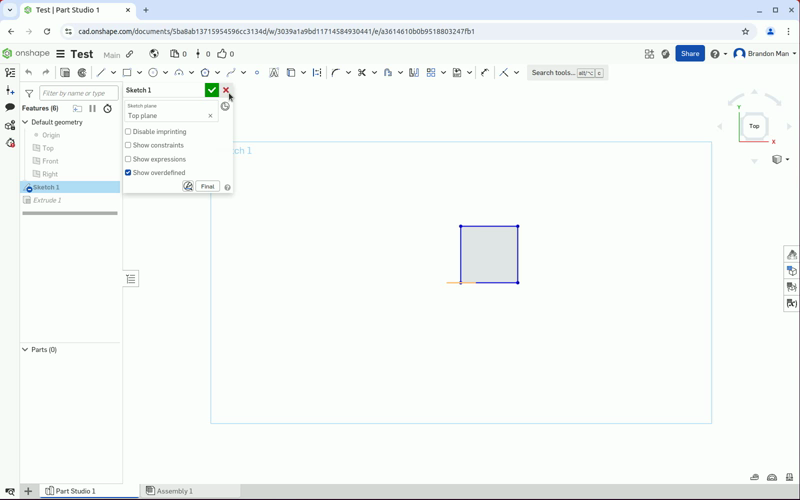
click(229, 92)
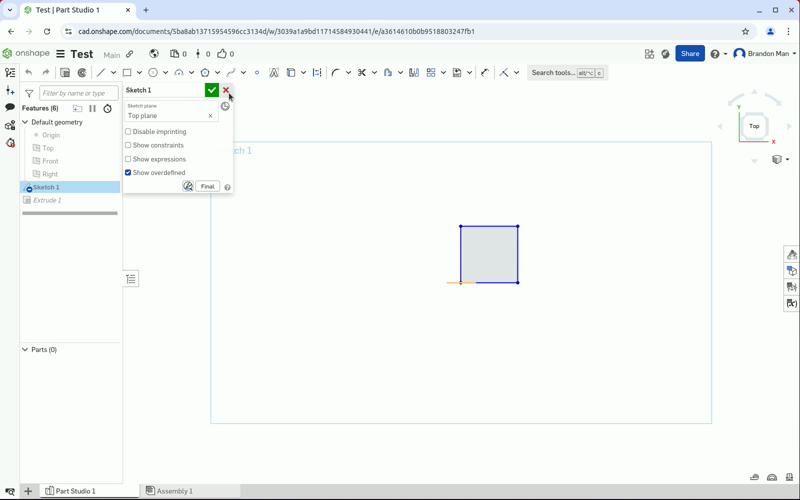
key(shift+s)
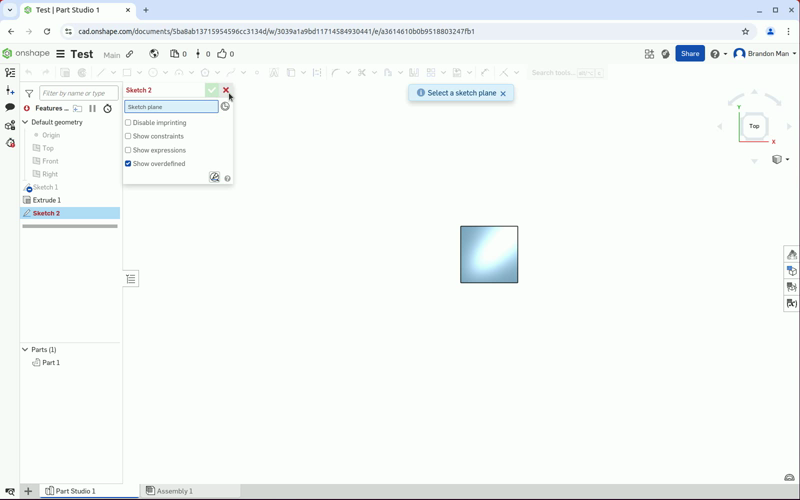
mouse_move(73, 150)
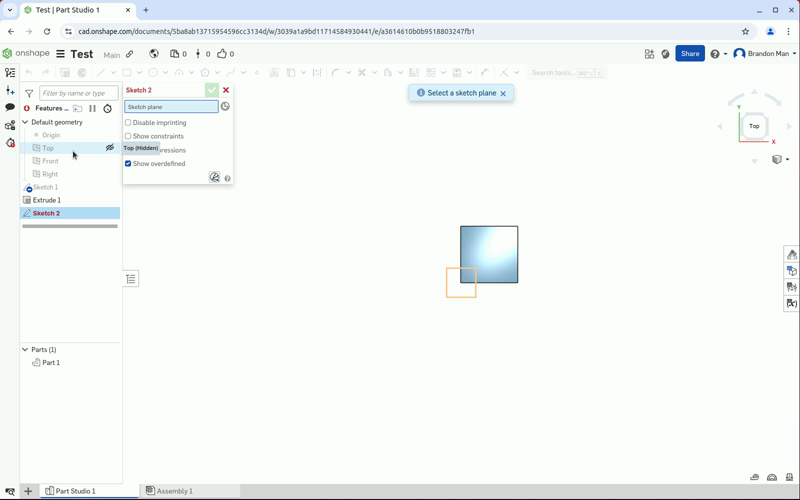
click(73, 150)
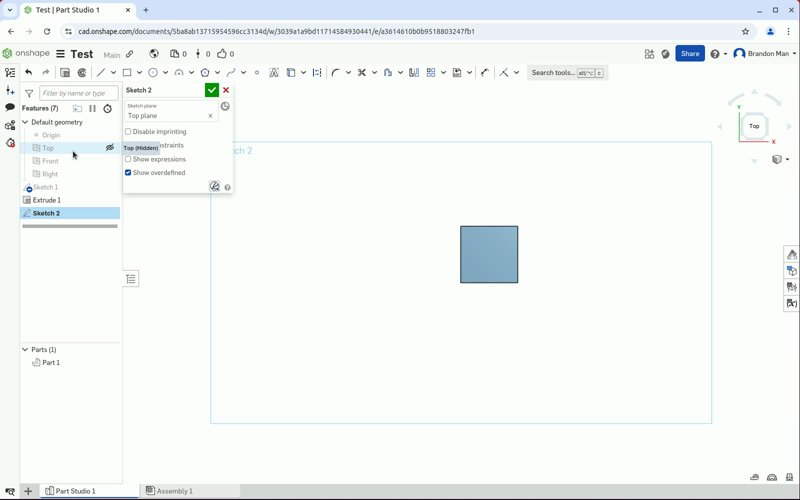
mouse_move(73, 352)
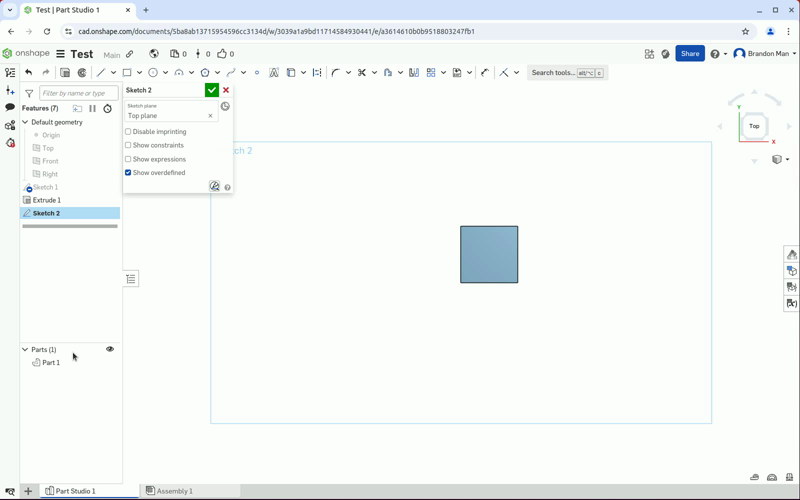
key(y)
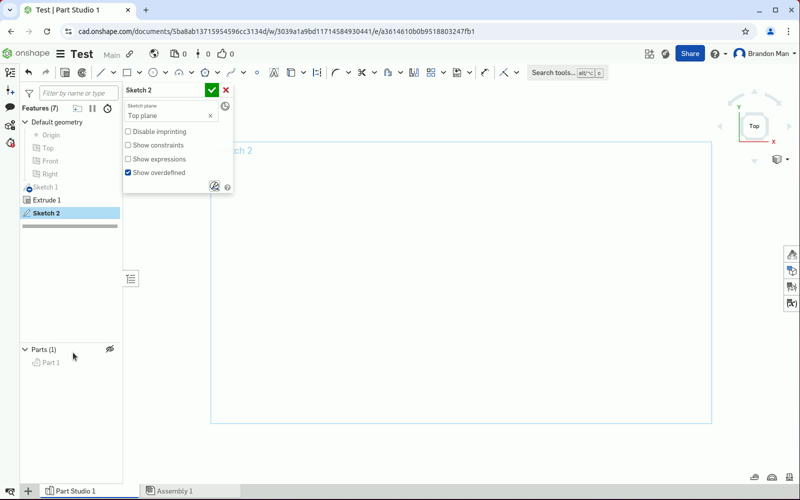
key(l)
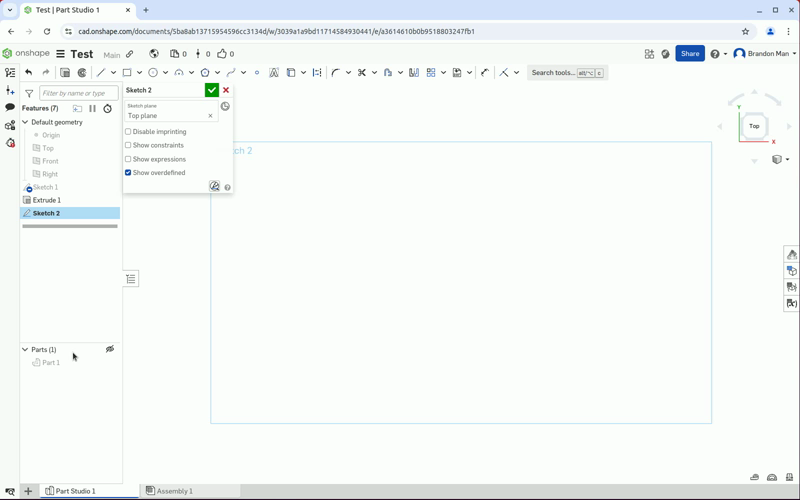
key_down(shift)
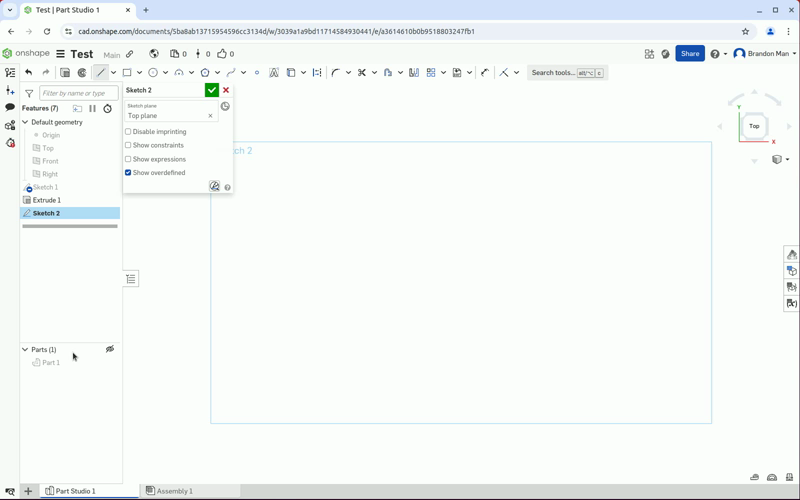
mouse_move(460, 282)
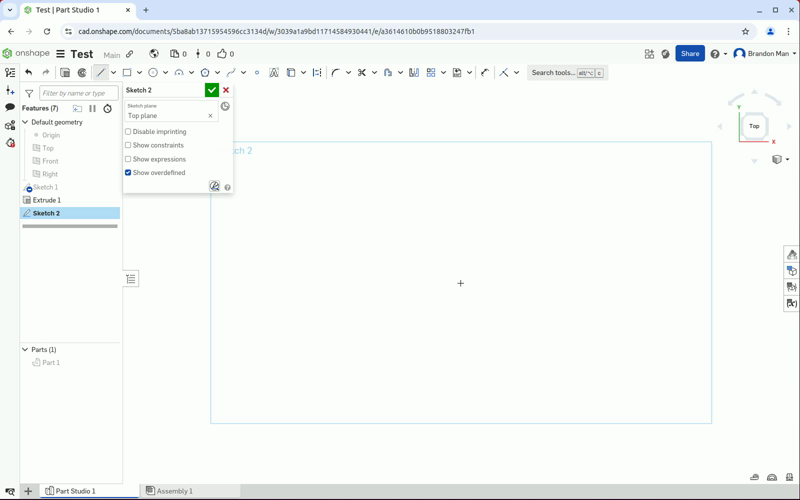
click(460, 282)
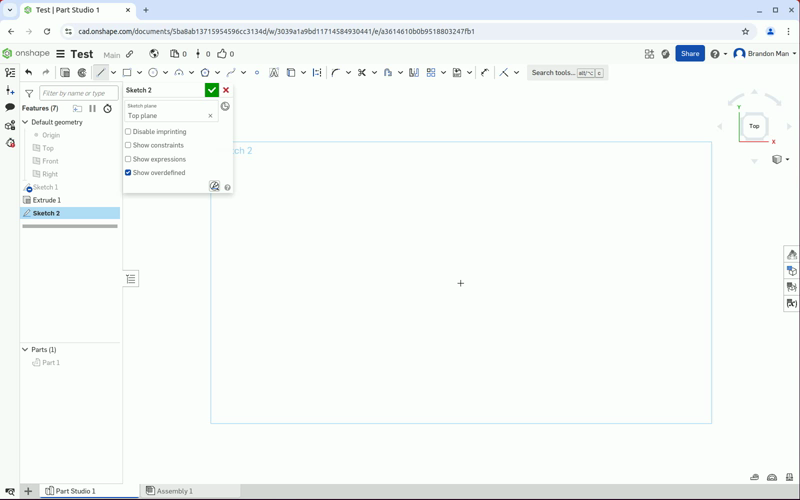
key_up(shift)
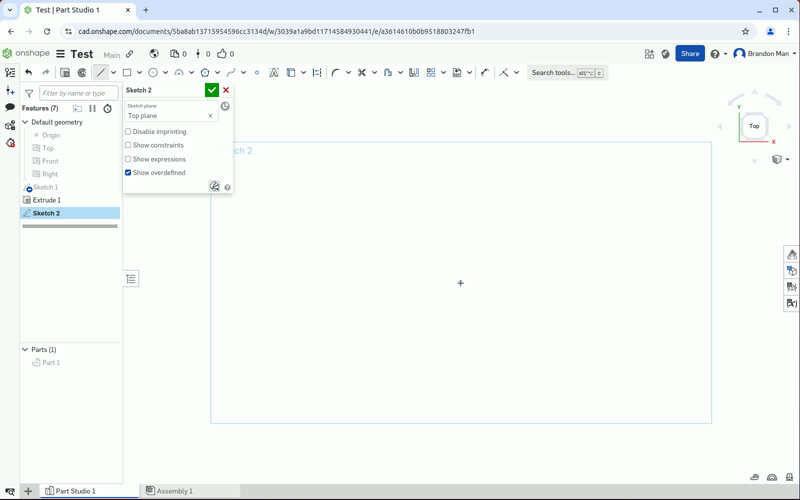
key_down(shift)
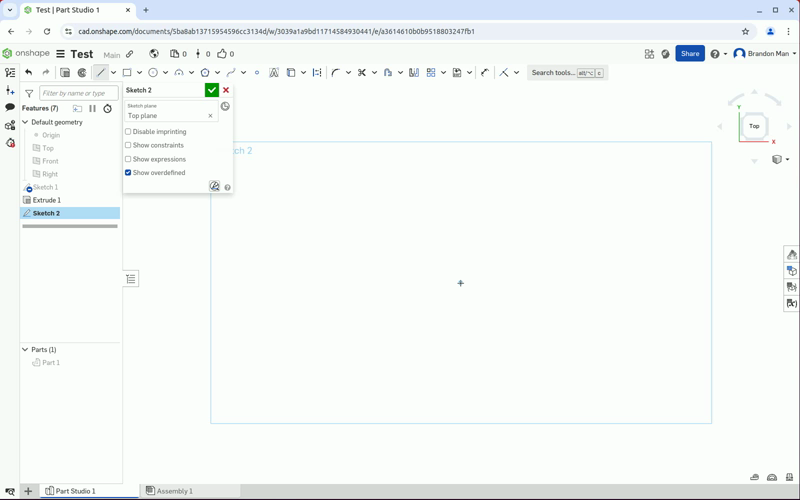
mouse_move(573, 339)
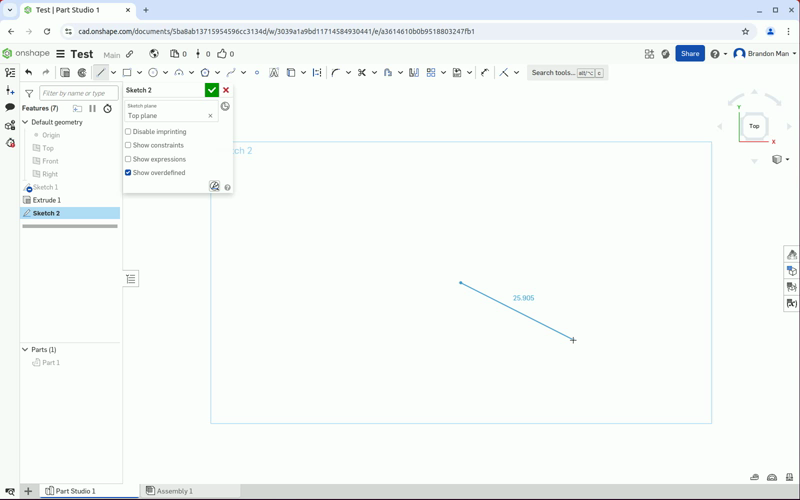
click(573, 339)
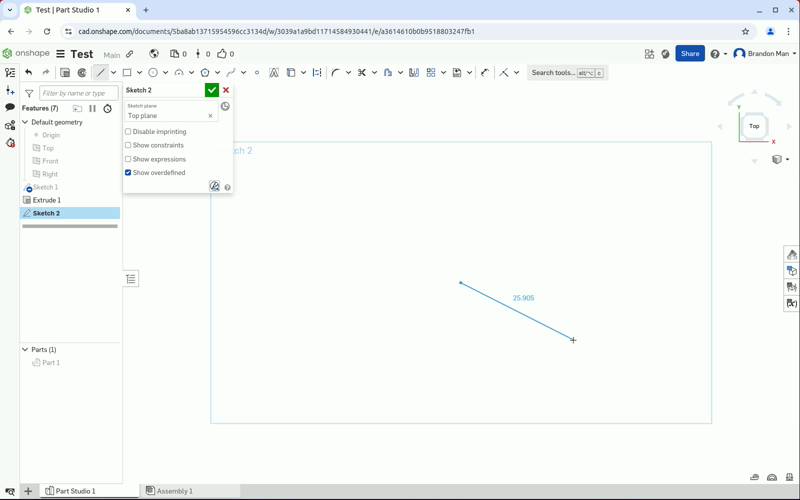
key_up(shift)
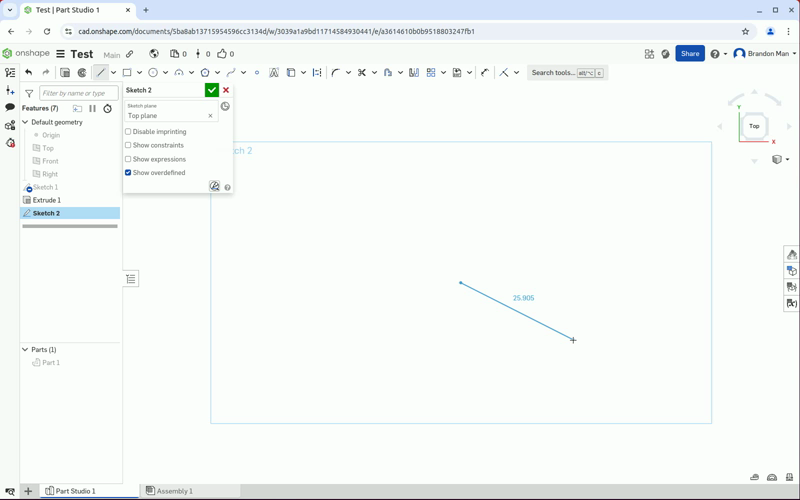
key_down(shift)
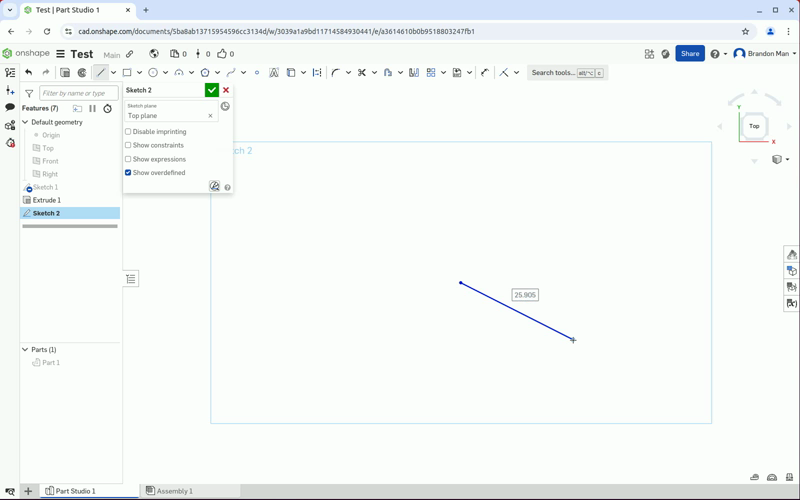
mouse_move(573, 226)
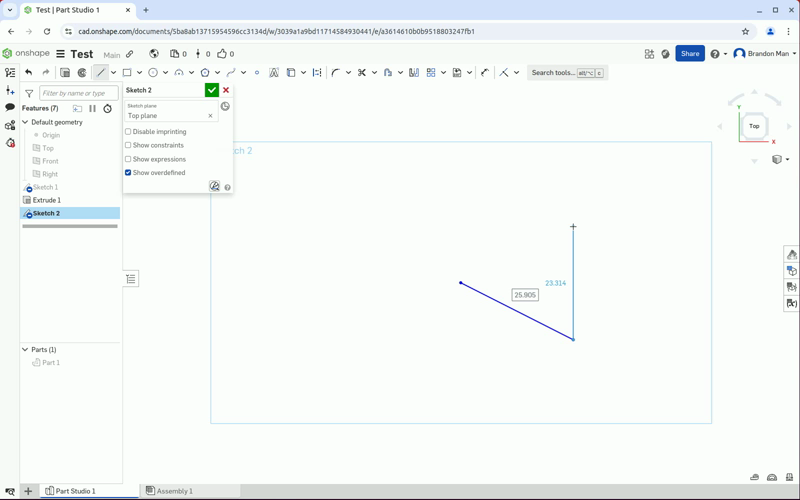
click(573, 226)
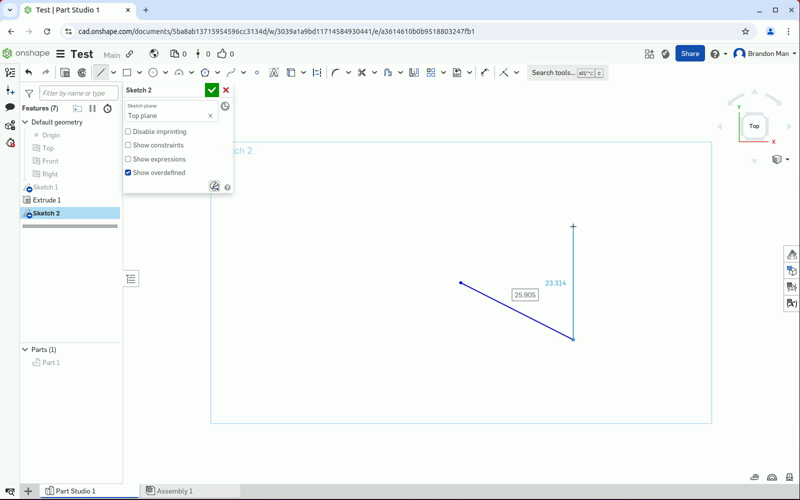
key_up(shift)
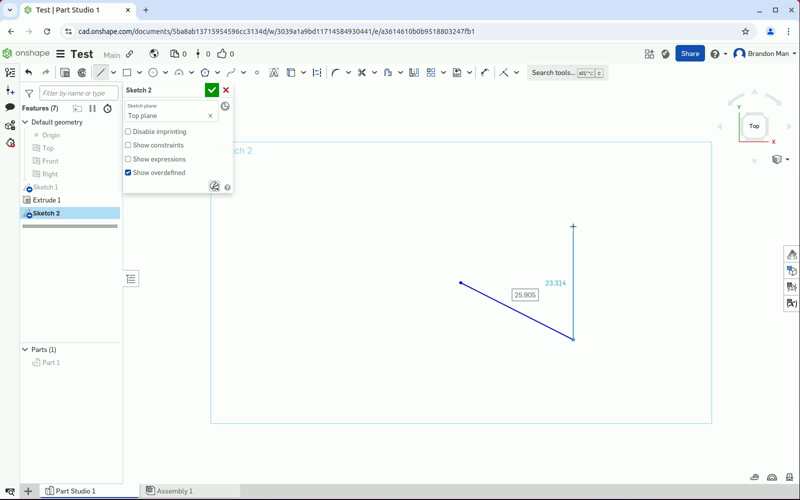
key_down(shift)
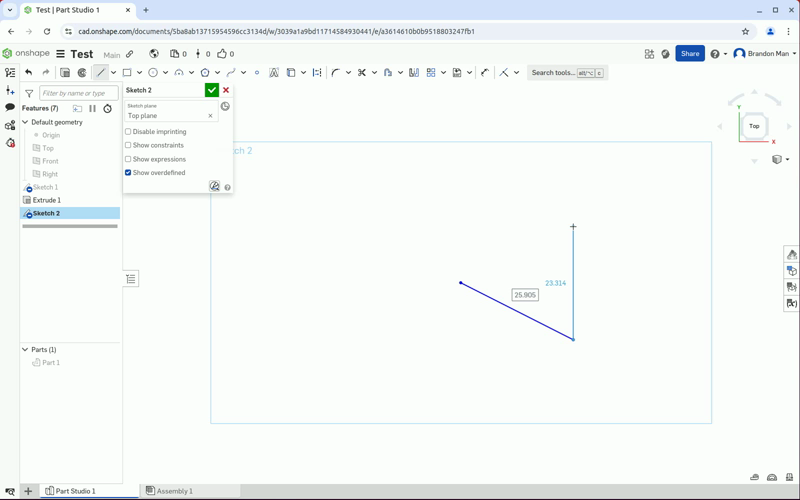
mouse_move(589, 226)
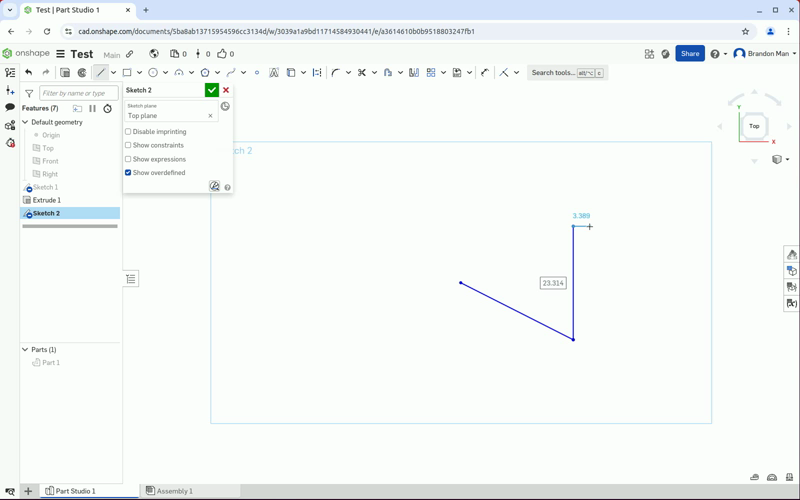
mouse_move(517, 226)
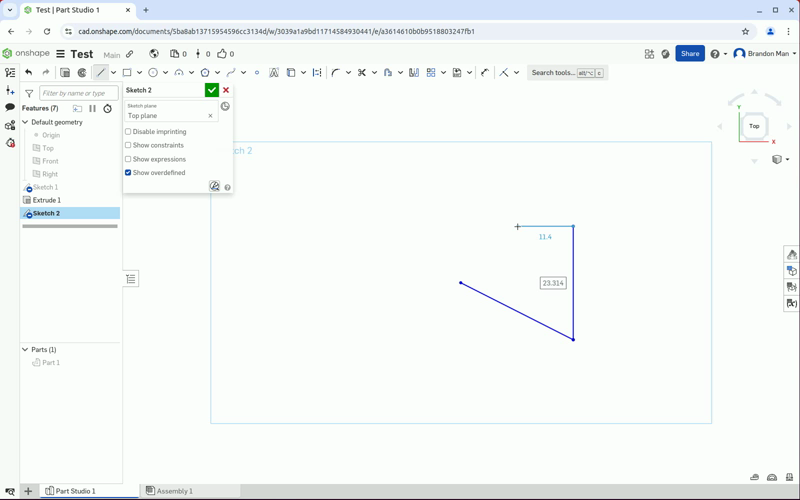
click(517, 226)
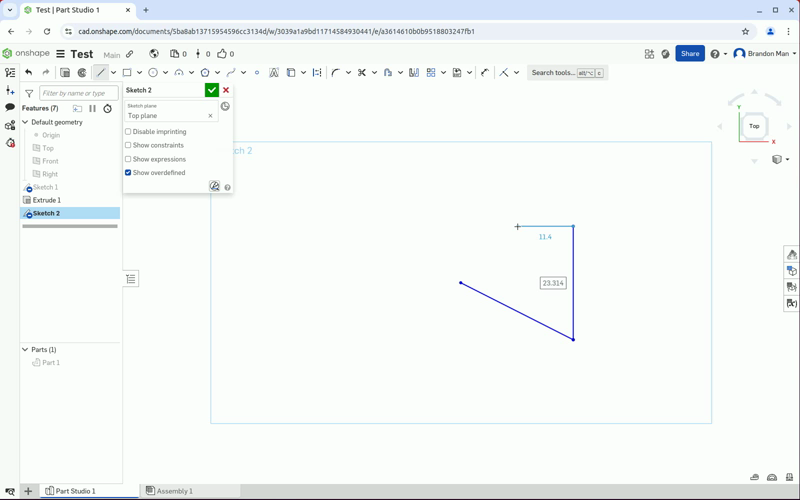
key_up(shift)
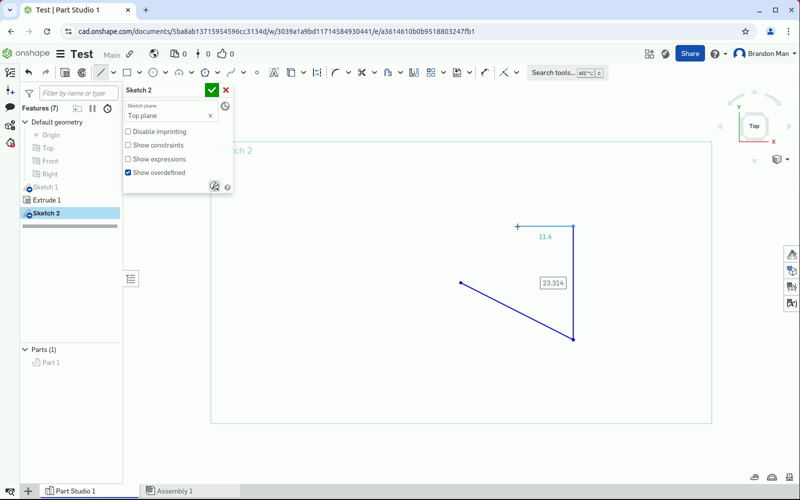
key_down(shift)
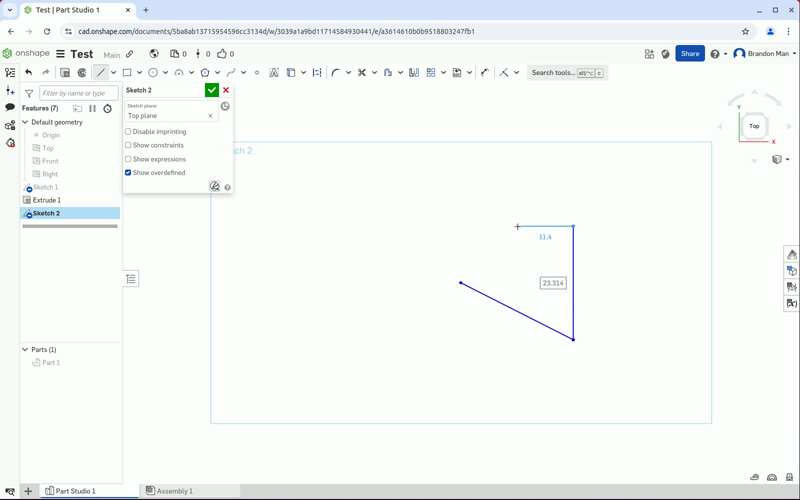
mouse_move(547, 226)
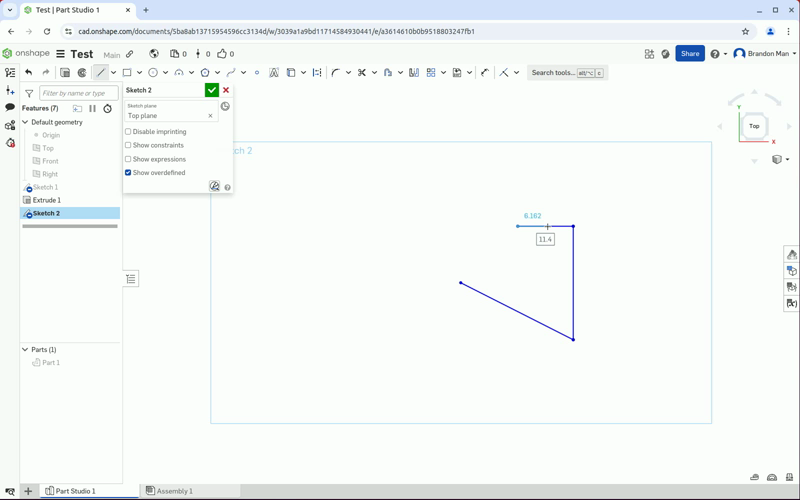
mouse_move(517, 282)
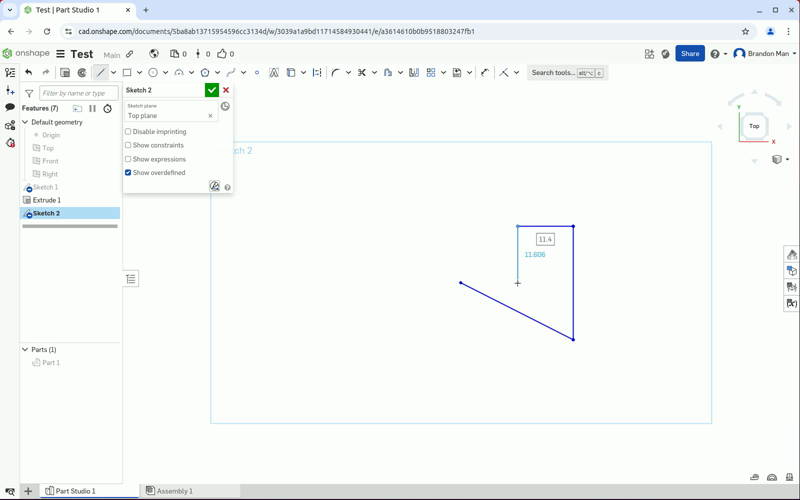
click(517, 282)
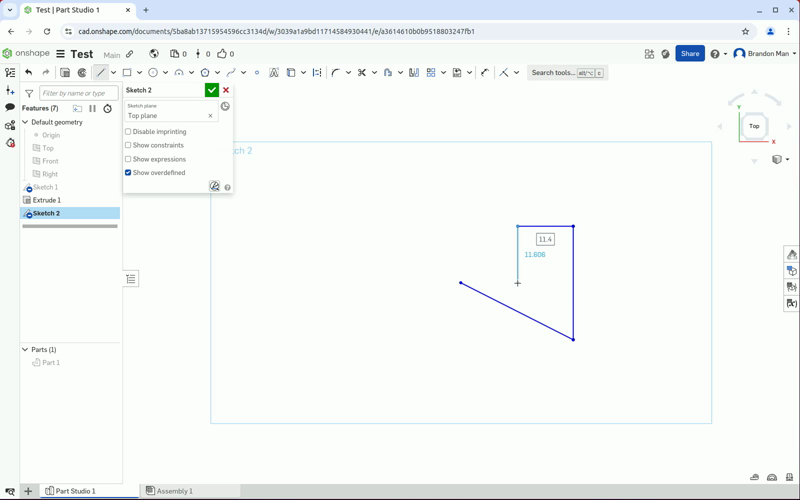
key_up(shift)
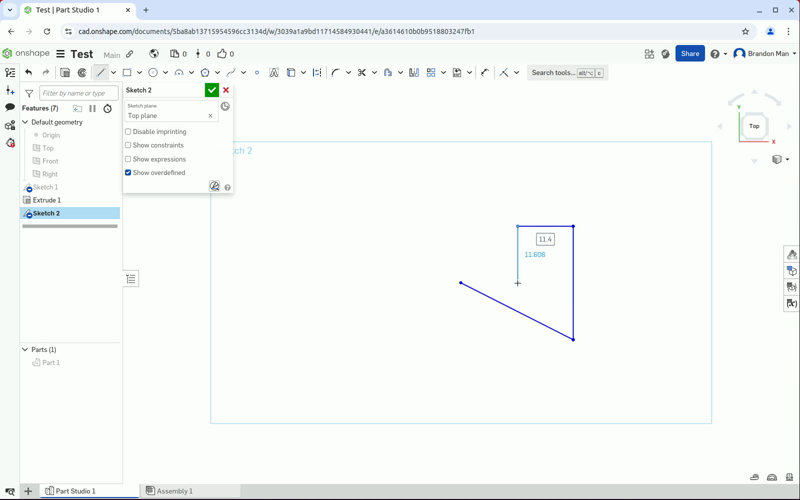
mouse_move(547, 282)
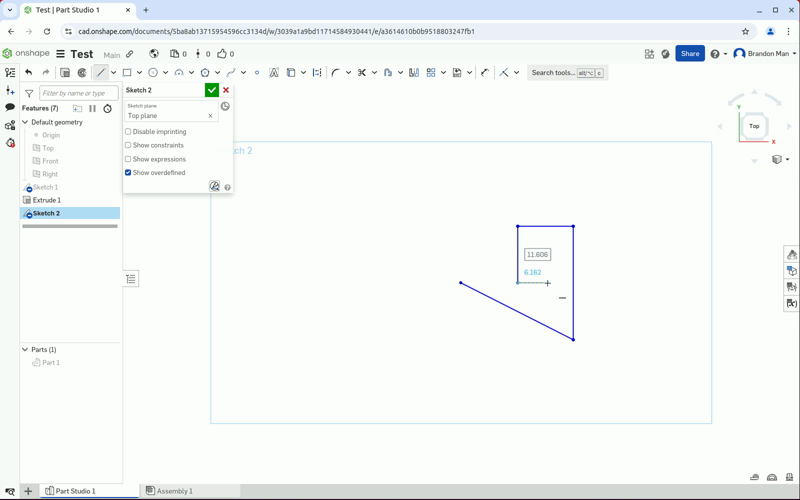
key_down(shift)
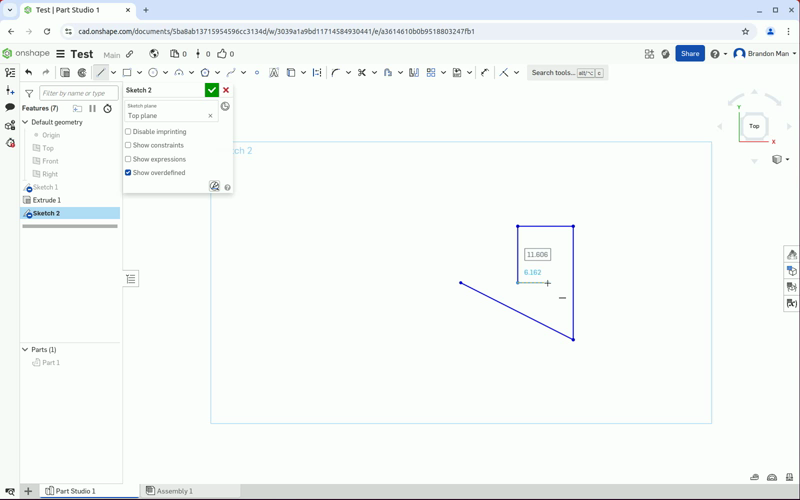
mouse_move(460, 282)
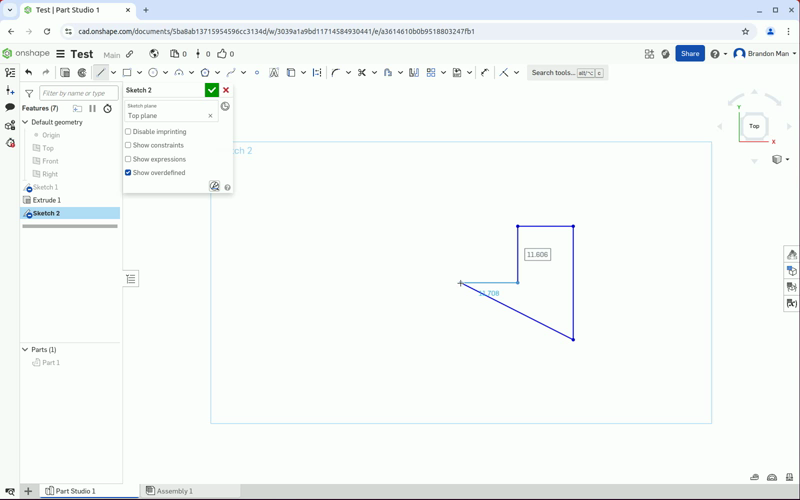
key_up(shift)
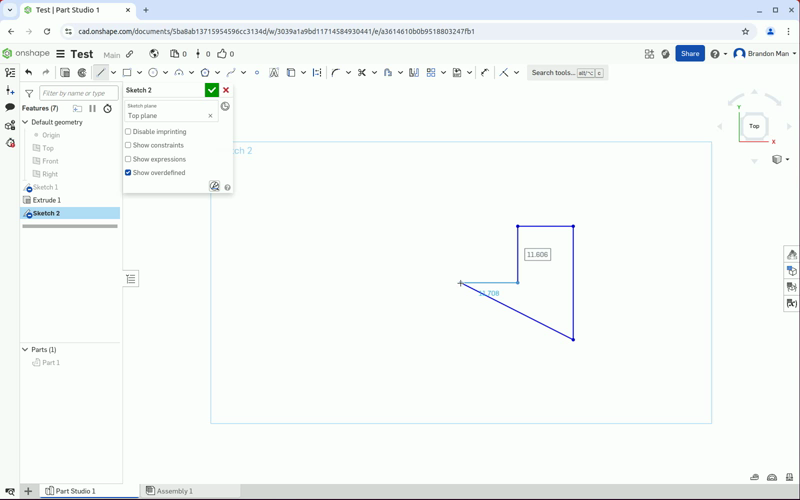
click(460, 282)
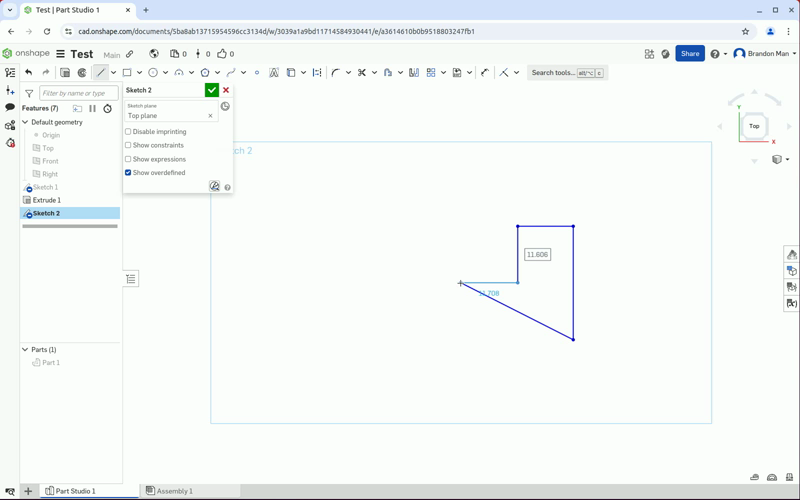
key(esc)
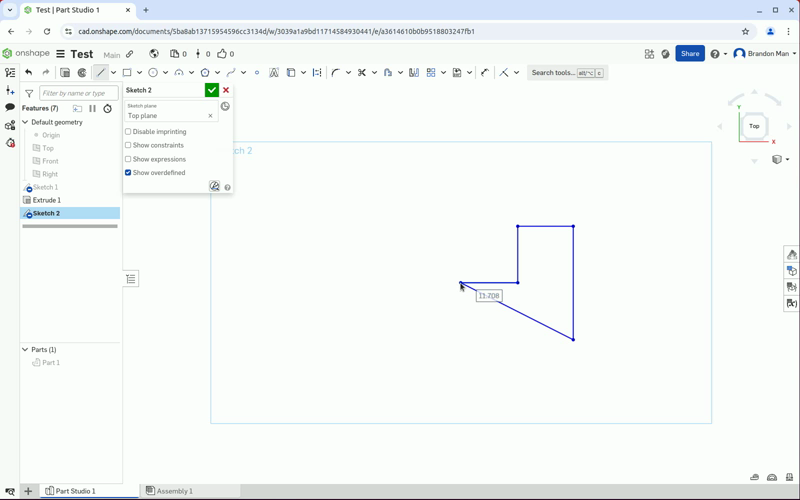
mouse_move(562, 273)
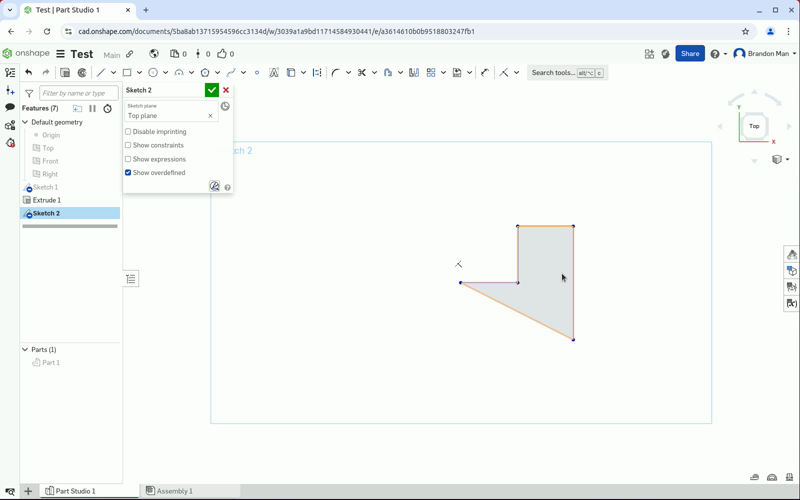
click(562, 273)
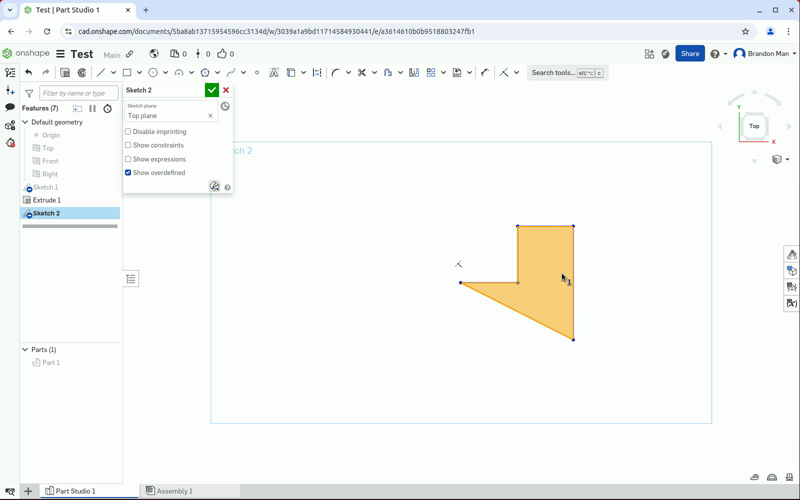
mouse_move(73, 352)
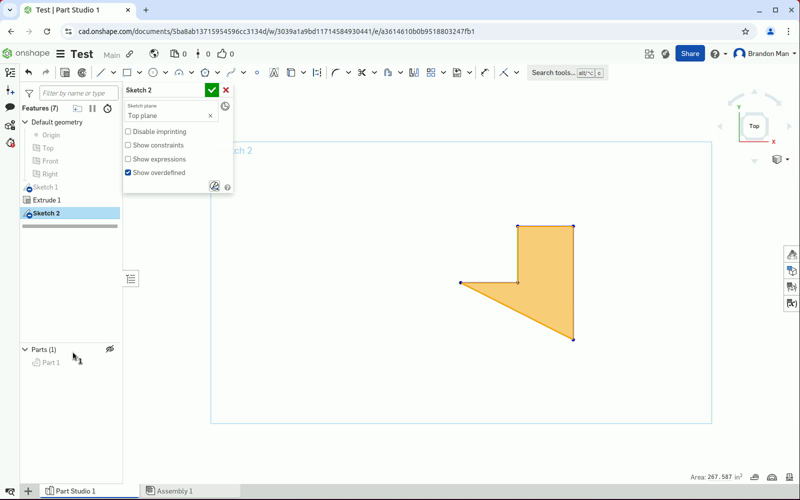
key(shift+y)
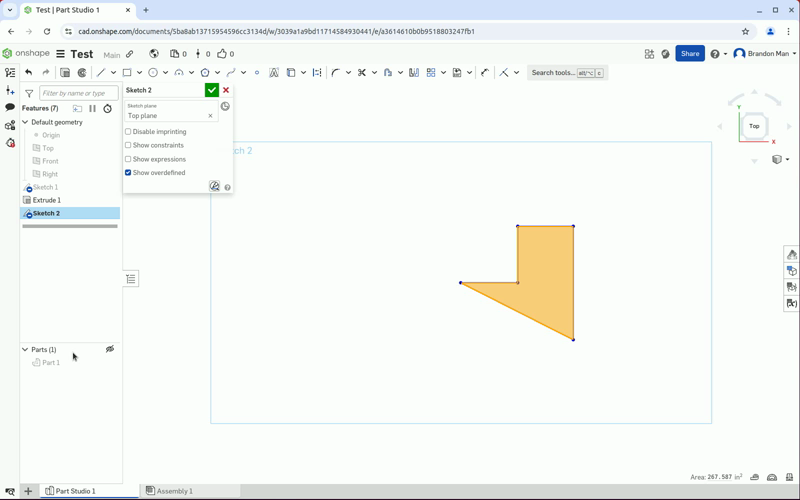
key(shift+e)
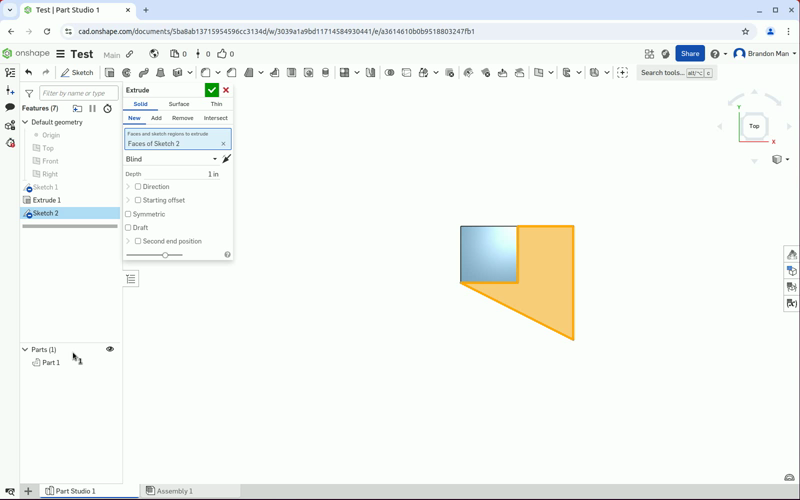
mouse_move(143, 106)
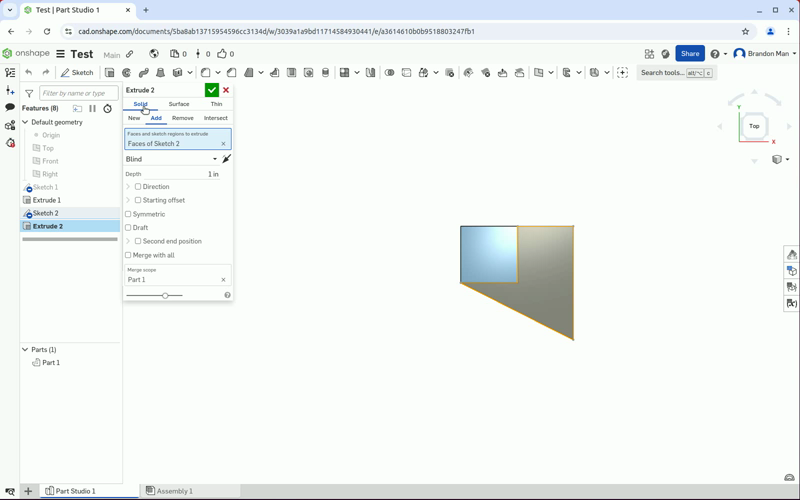
click(143, 106)
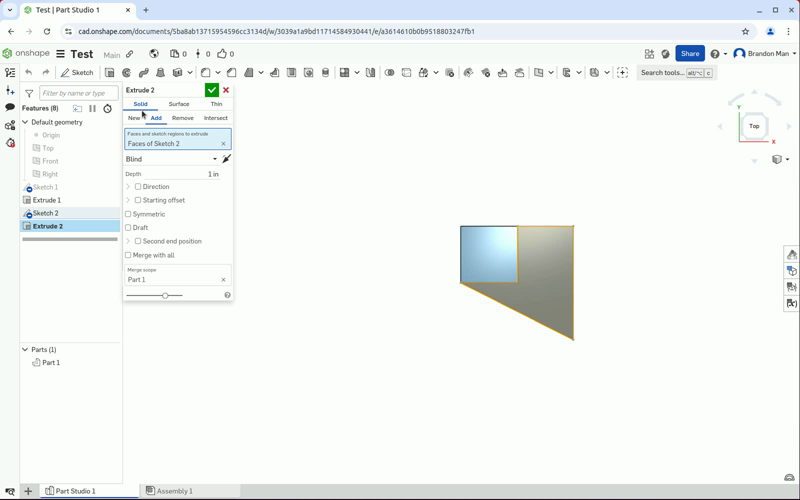
mouse_move(137, 120)
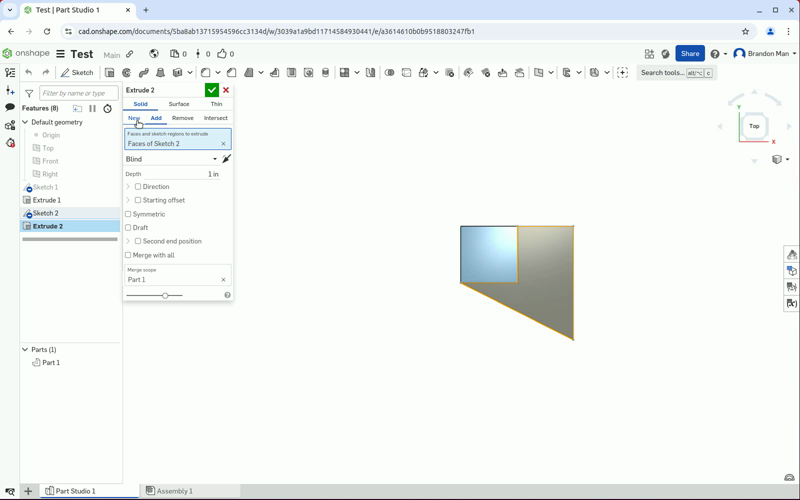
click(137, 120)
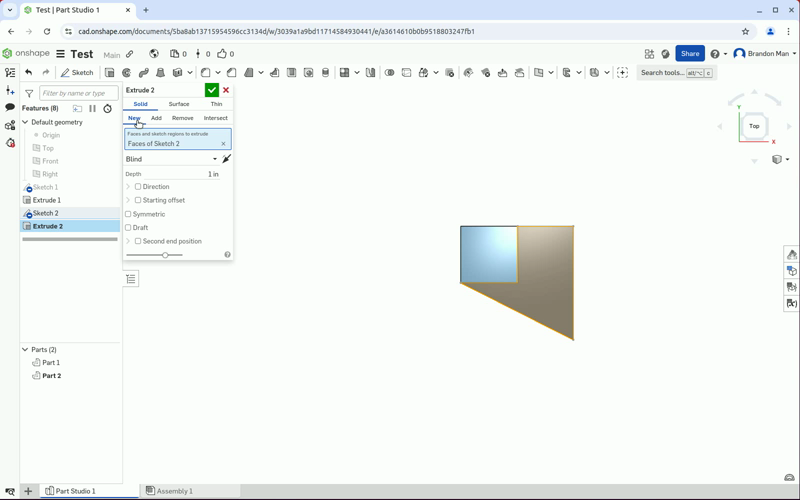
key(tab, 4)
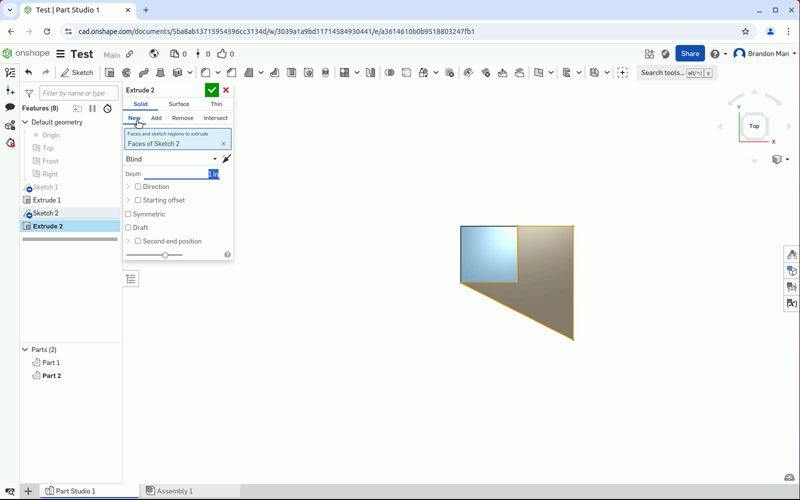
text(5.777)
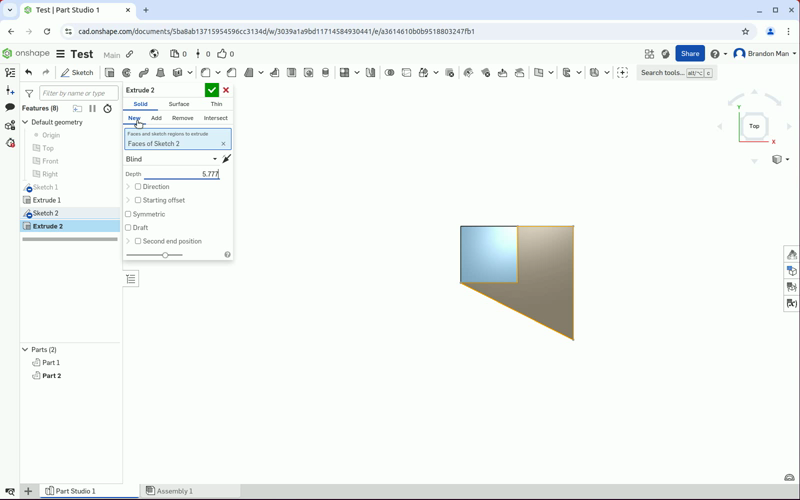
key(enter)
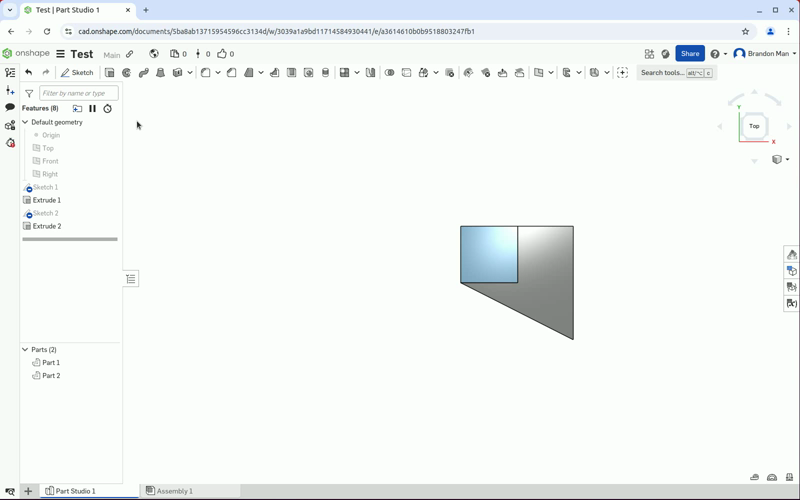
key(shift+h)
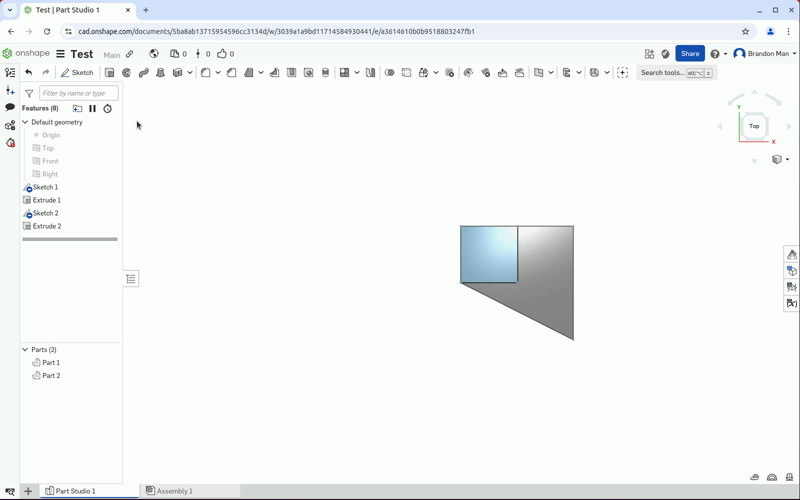
key(shift+h)
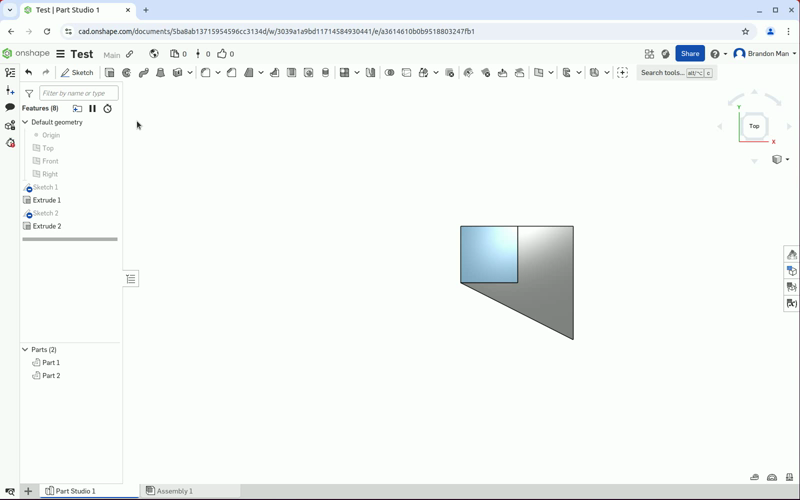
mouse_move(73, 189)
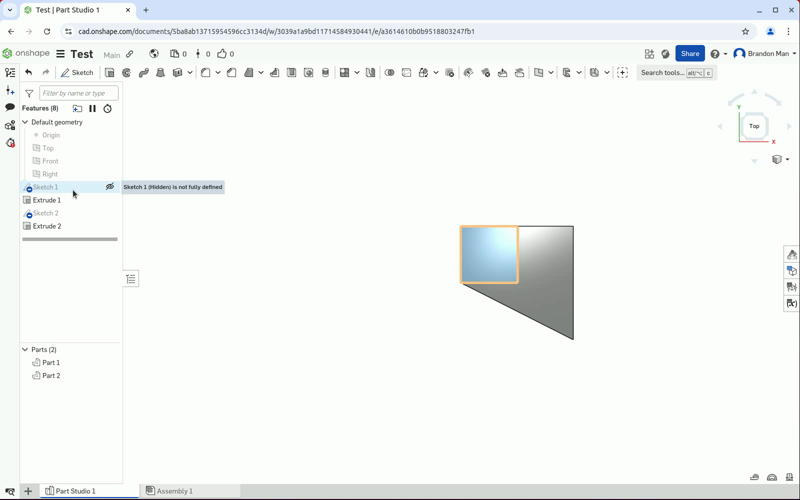
click(73, 189)
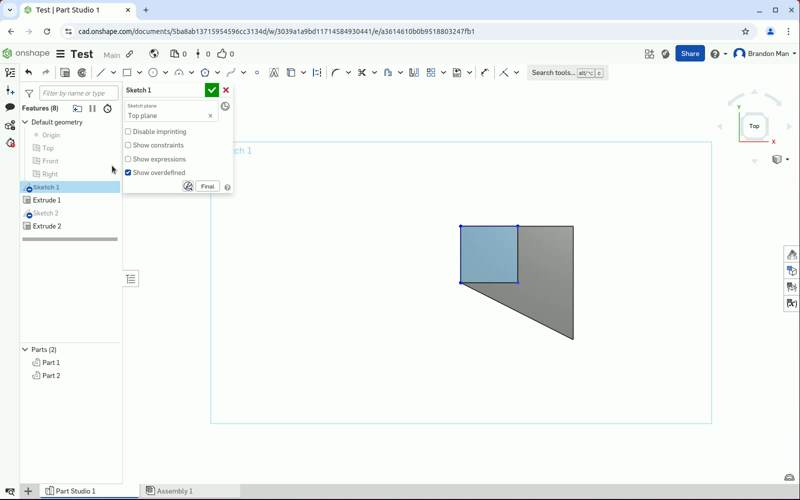
mouse_move(229, 92)
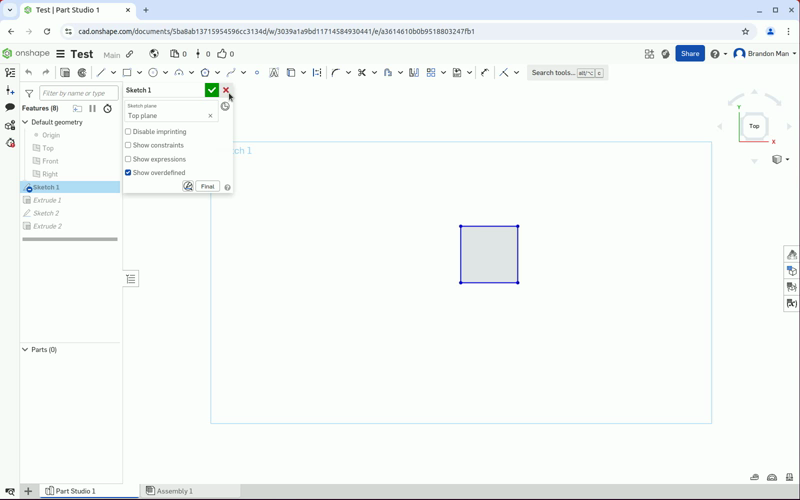
click(229, 92)
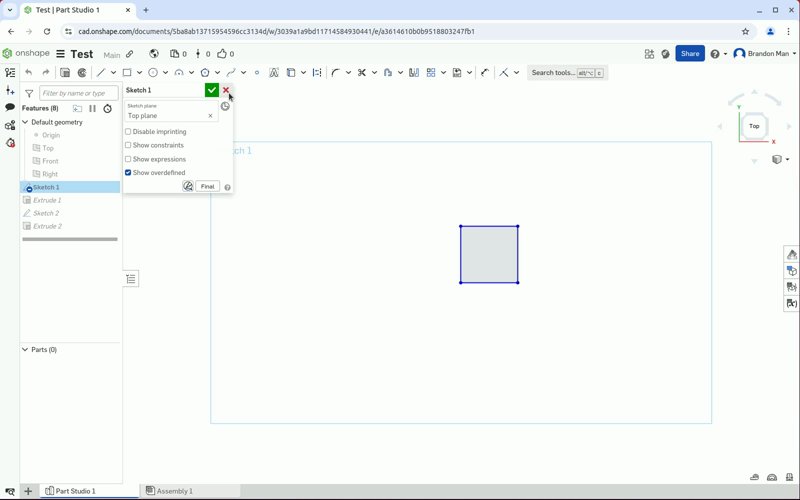
key(shift+s)
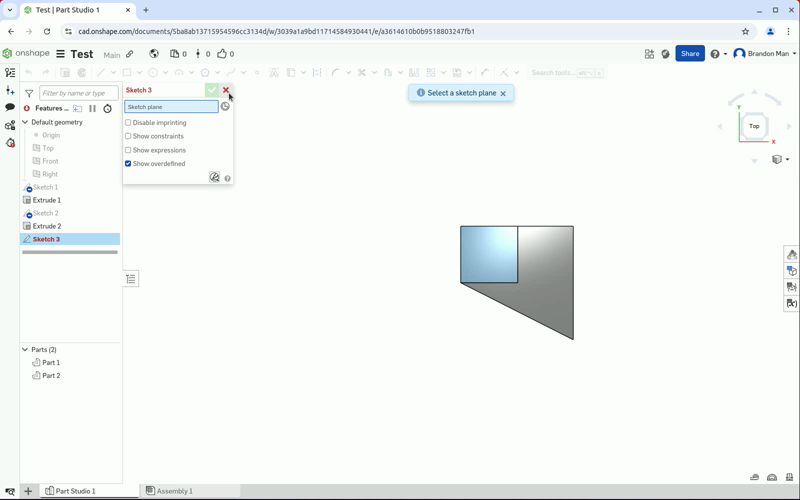
mouse_move(73, 150)
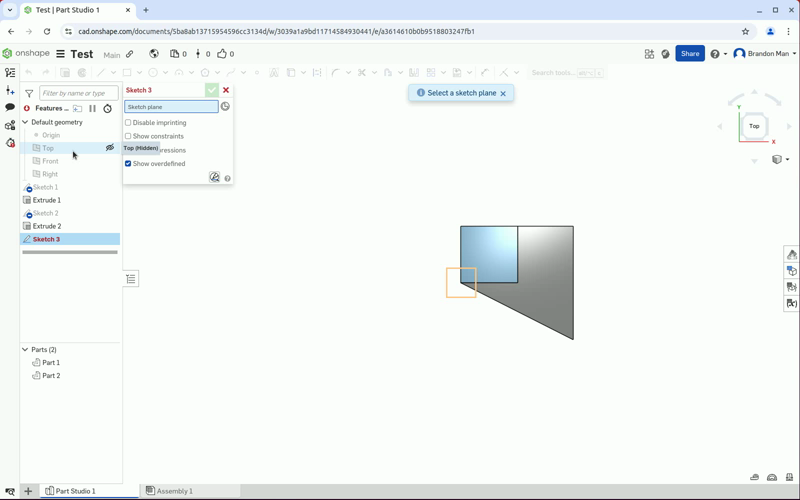
click(73, 150)
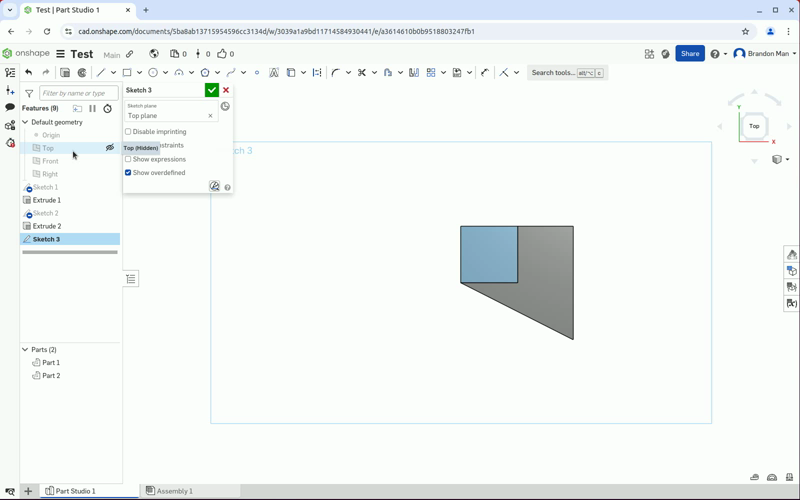
mouse_move(73, 352)
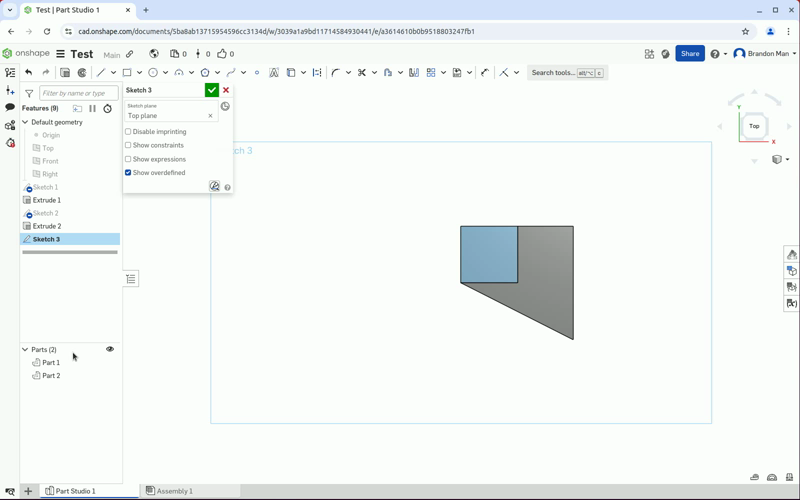
key(y)
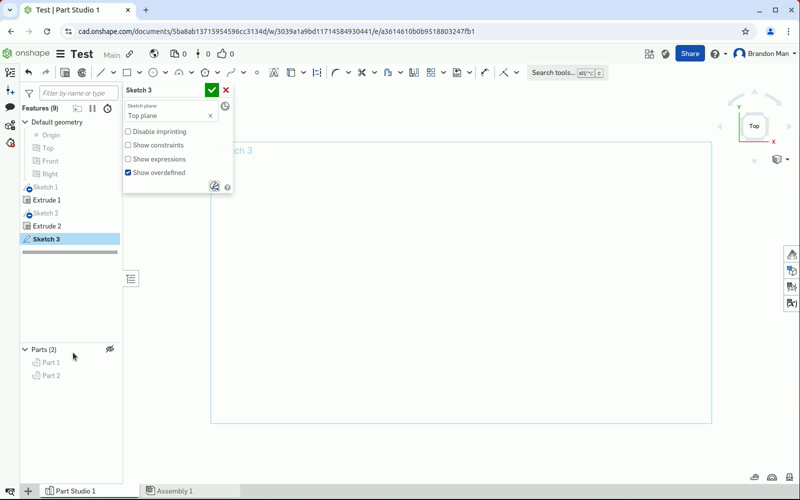
key(l)
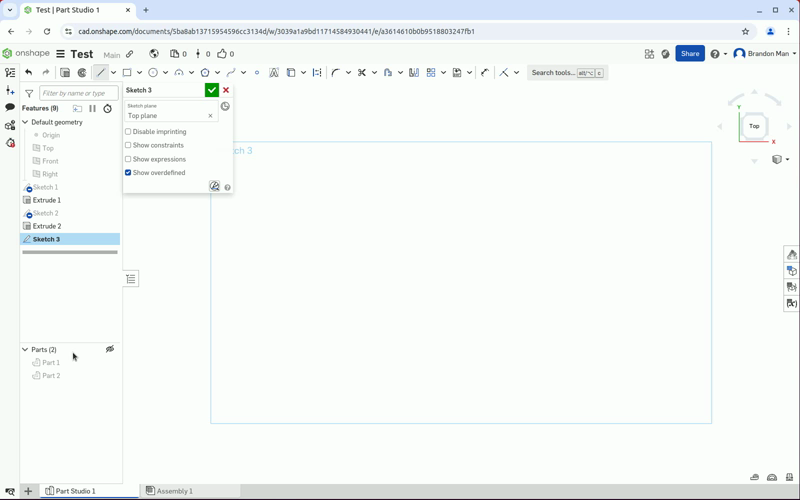
key_down(shift)
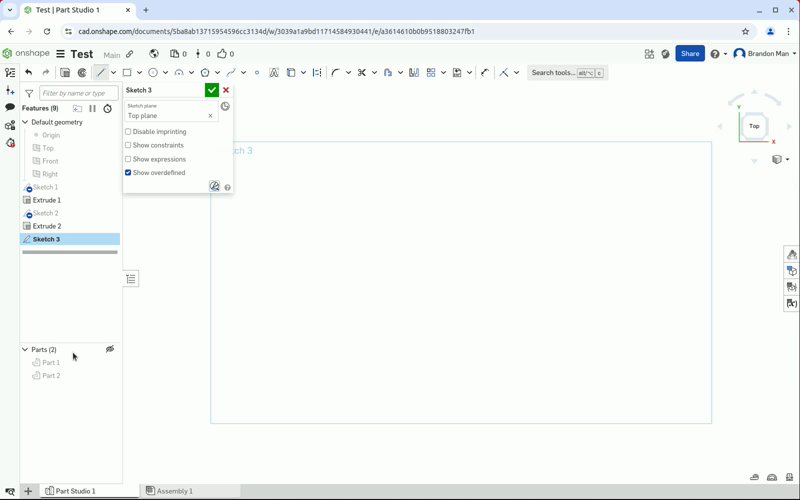
mouse_move(460, 282)
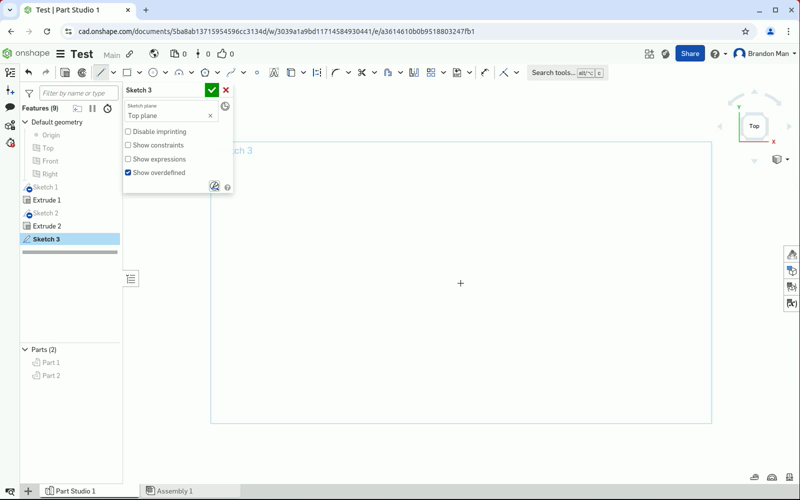
click(460, 282)
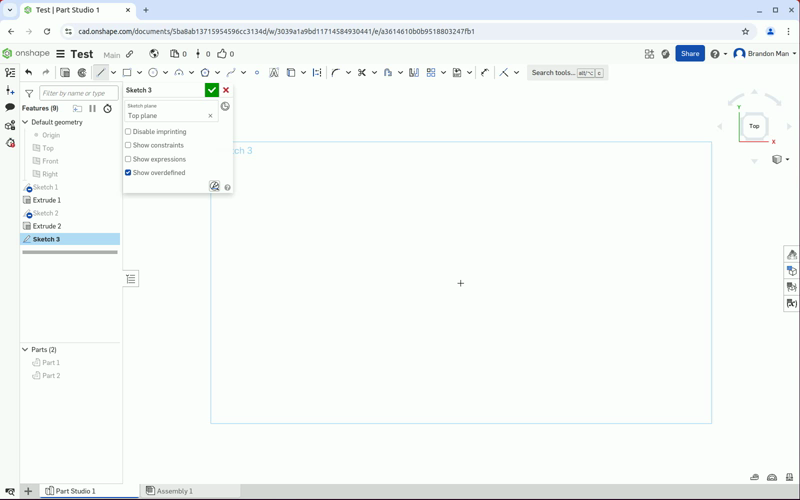
key_up(shift)
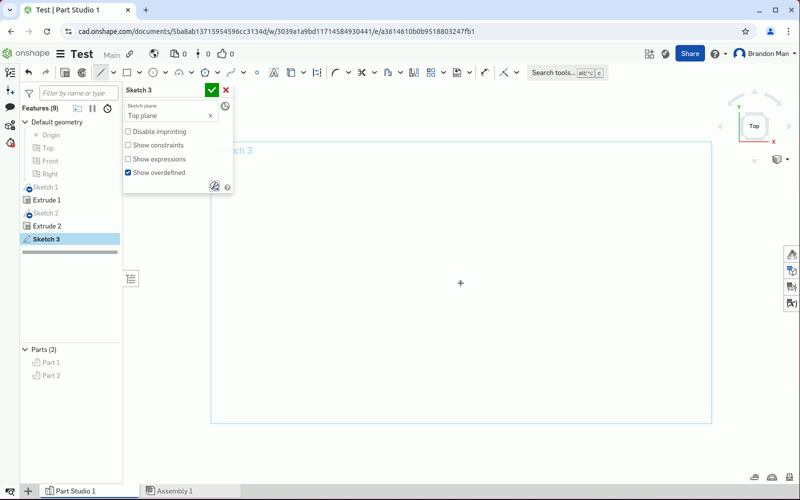
key_down(shift)
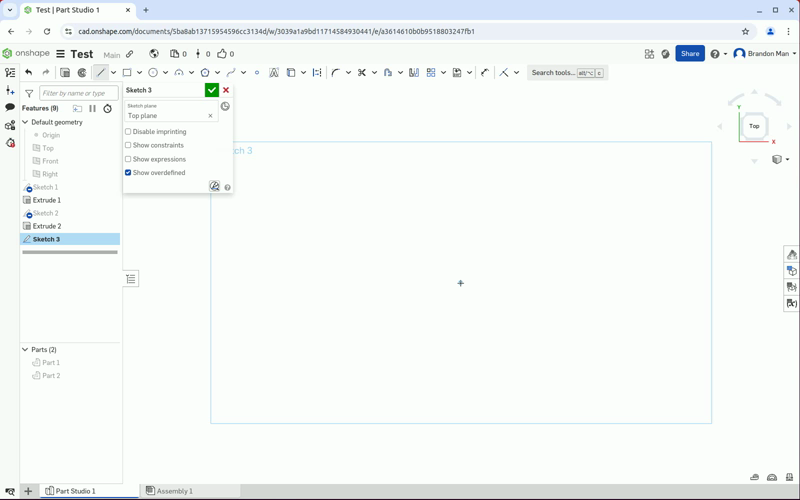
mouse_move(490, 282)
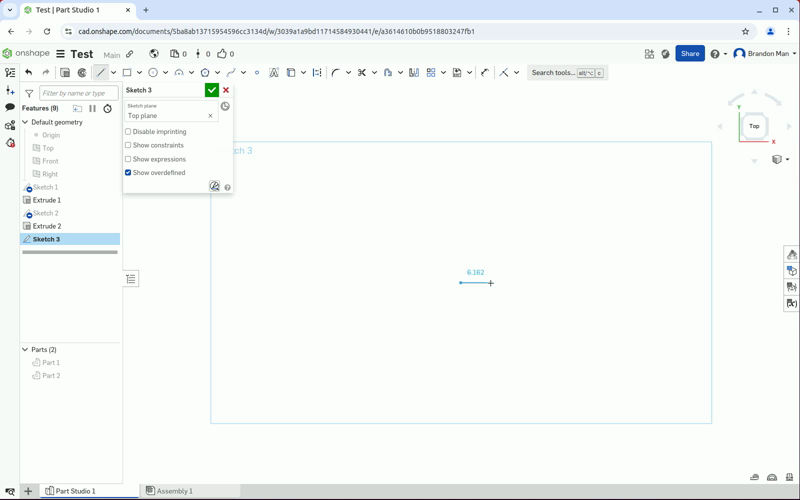
mouse_move(517, 282)
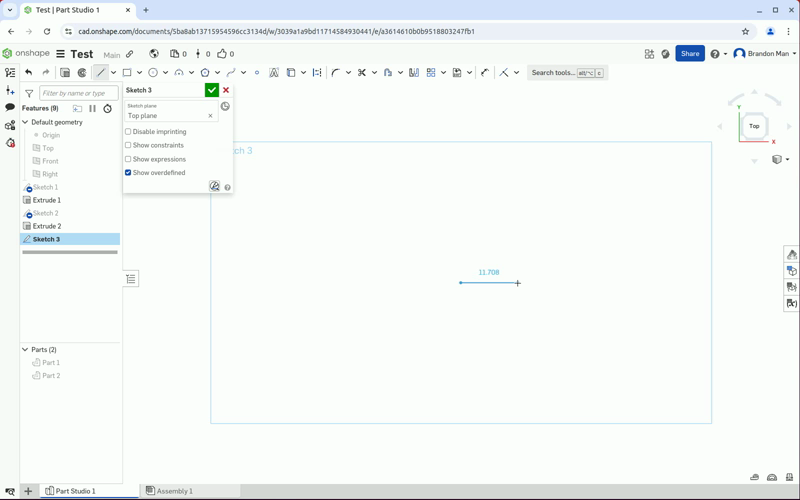
click(517, 282)
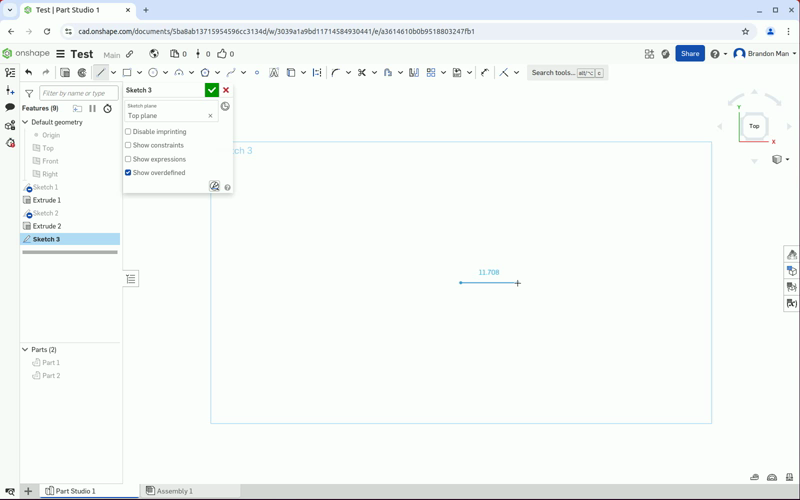
key_up(shift)
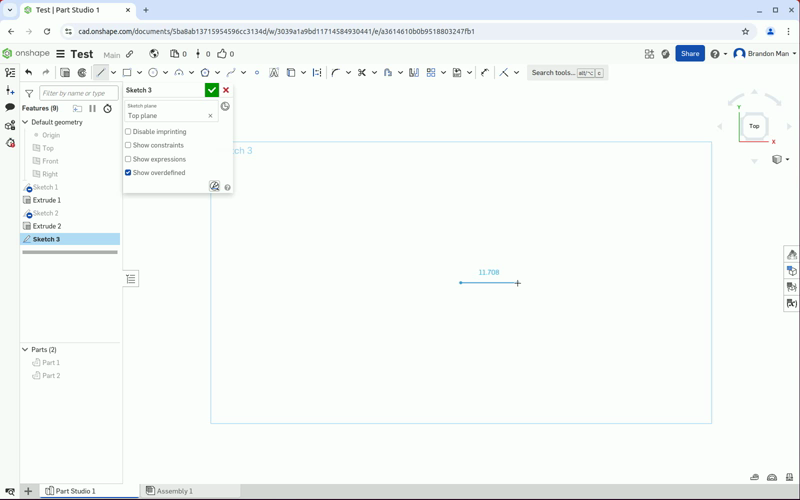
key_down(shift)
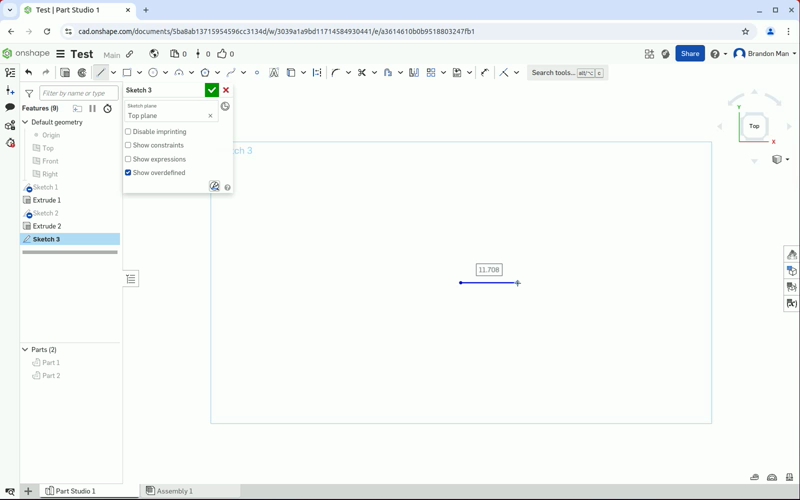
mouse_move(547, 282)
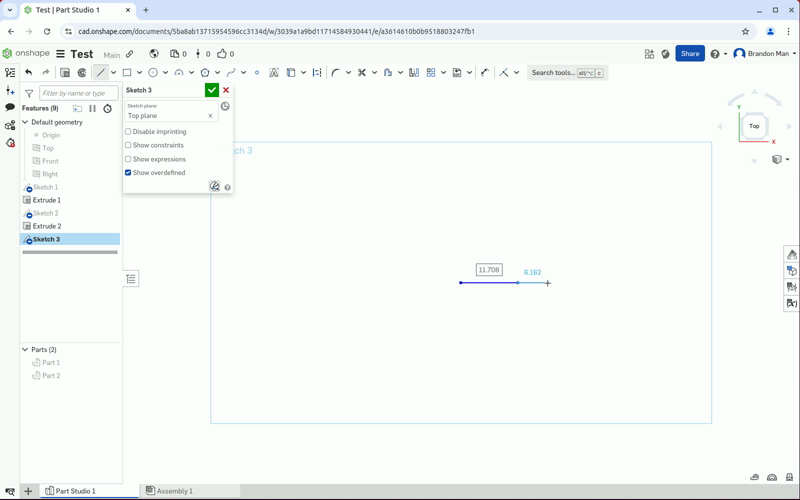
mouse_move(517, 226)
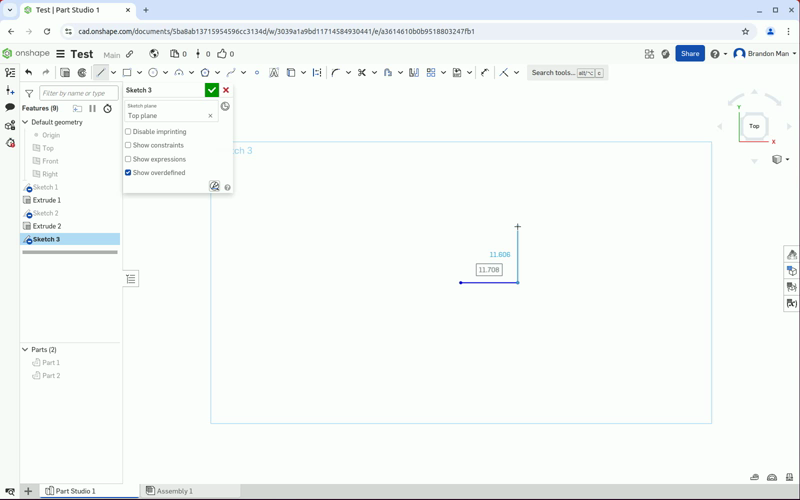
click(517, 226)
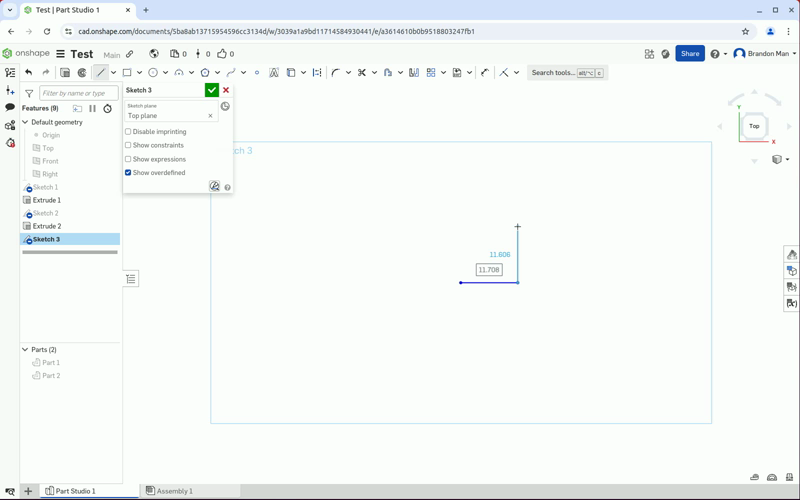
key_up(shift)
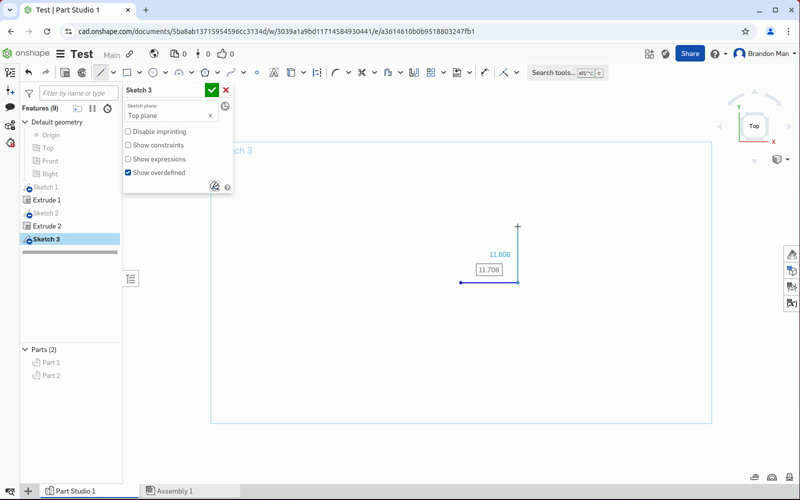
key_down(shift)
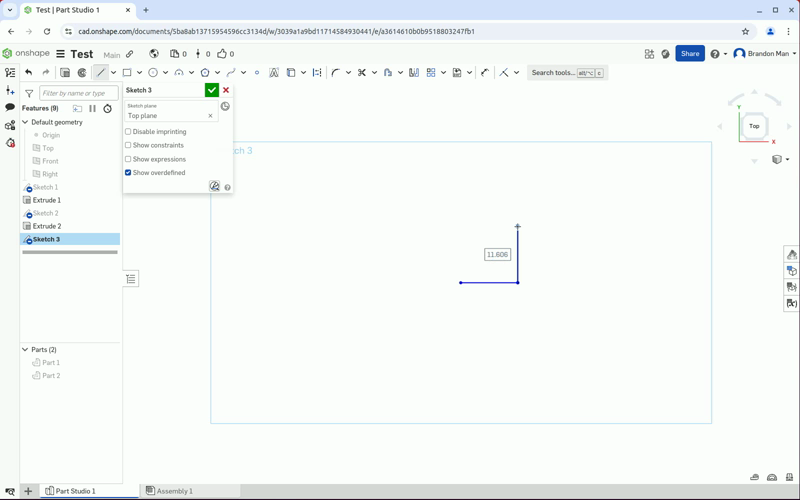
mouse_move(547, 226)
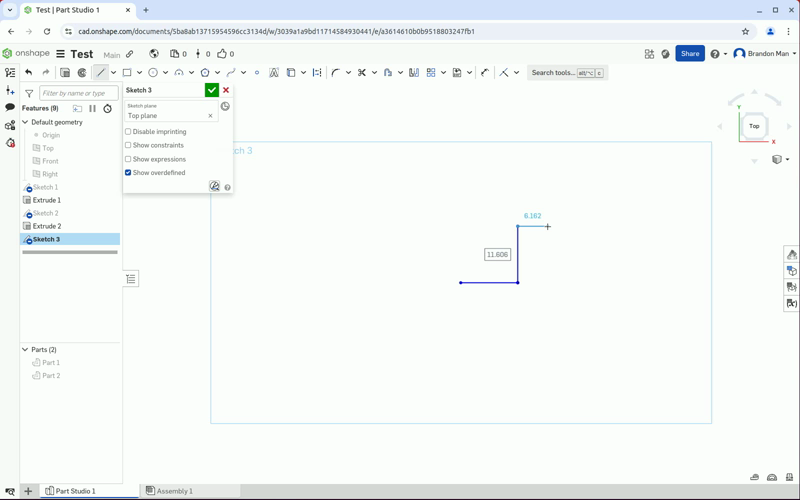
mouse_move(460, 226)
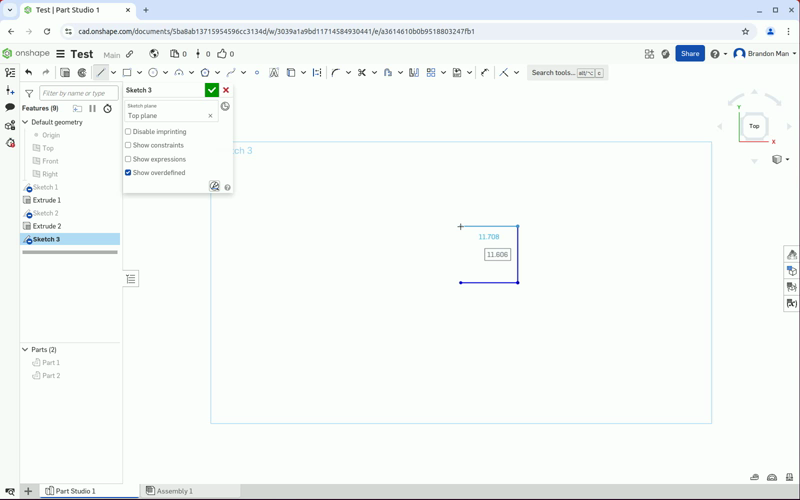
click(460, 226)
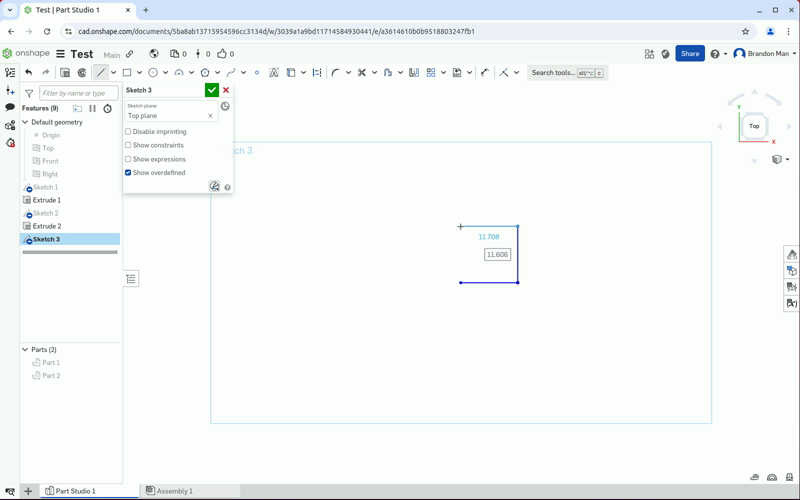
key_up(shift)
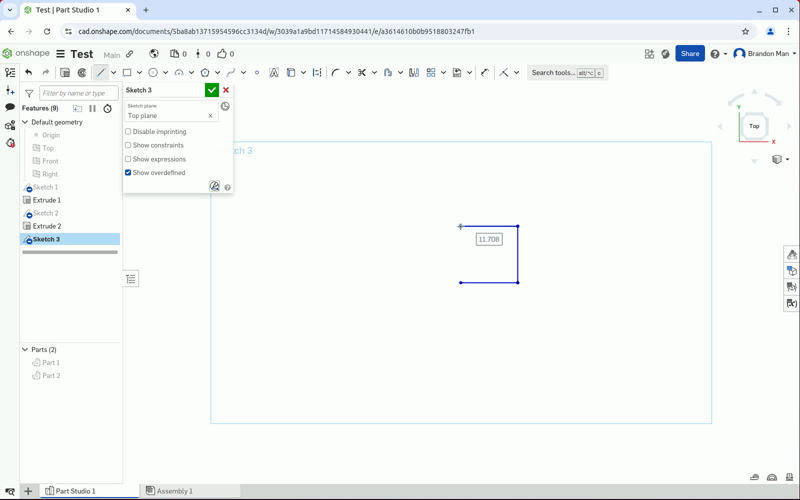
mouse_move(490, 226)
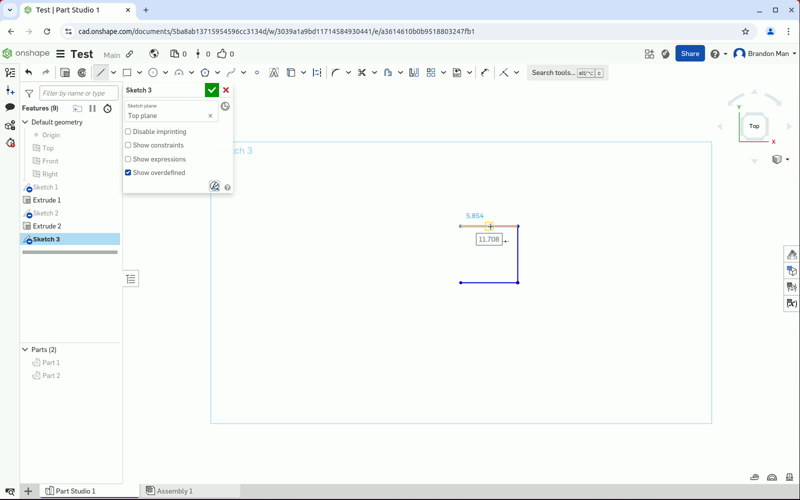
key_down(shift)
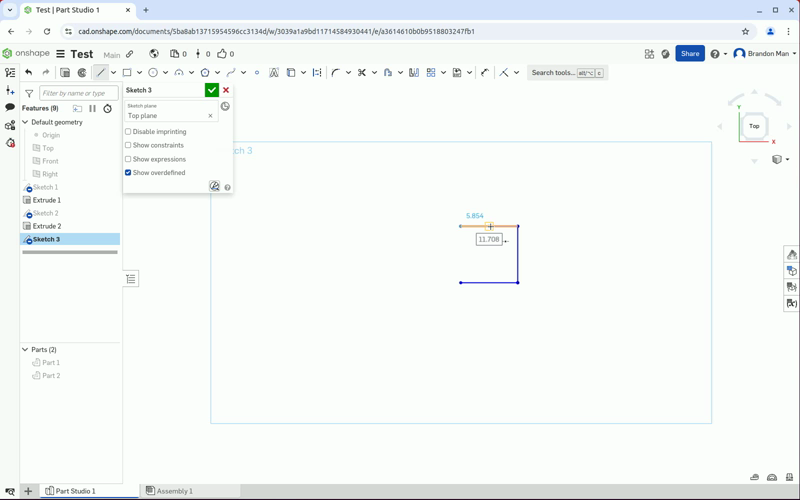
mouse_move(460, 282)
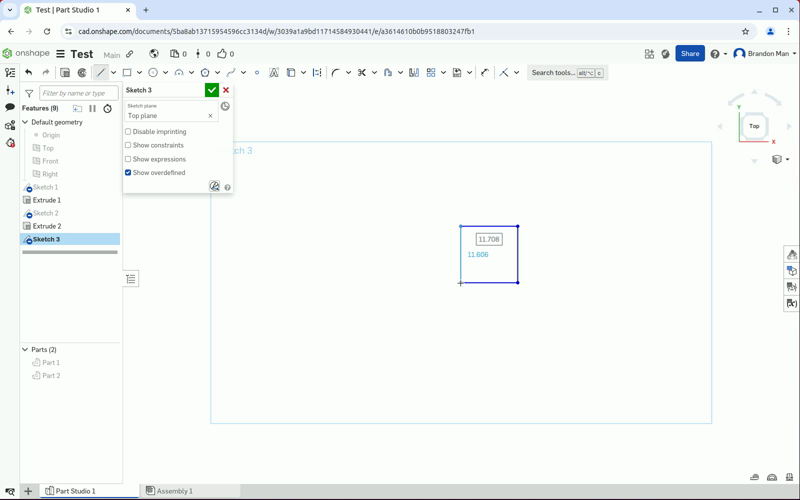
key_up(shift)
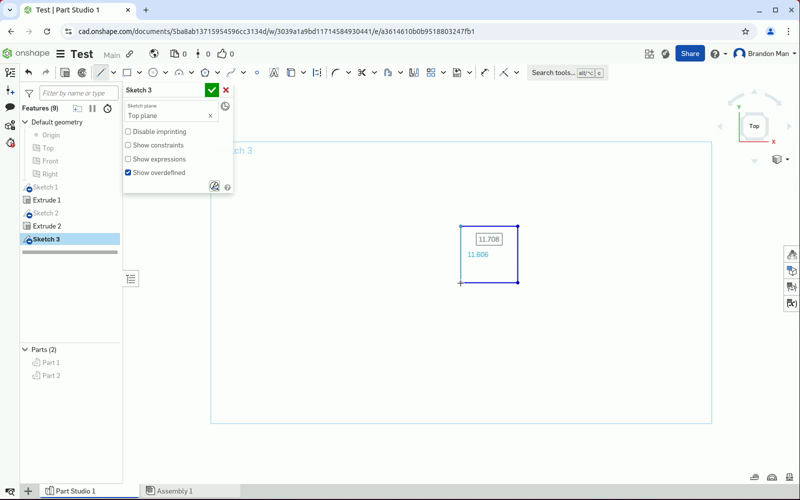
click(460, 282)
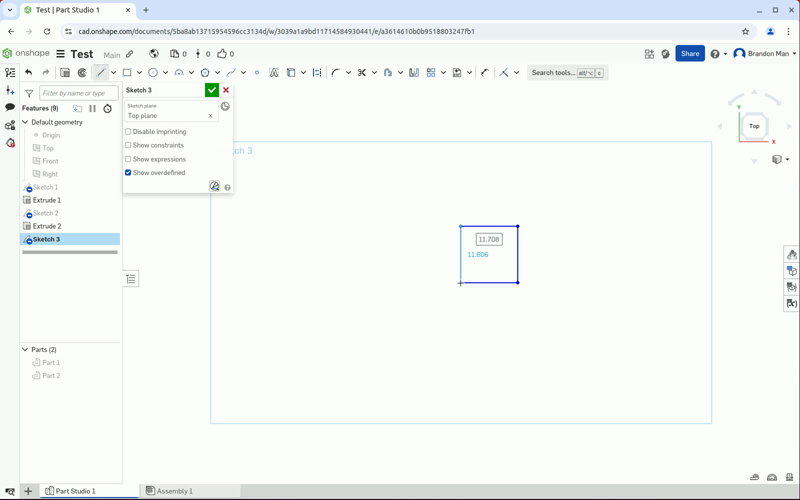
key(esc)
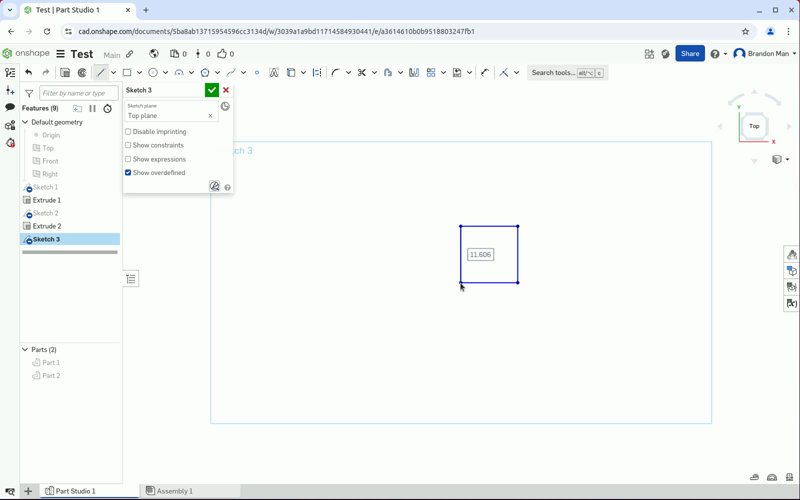
mouse_move(470, 241)
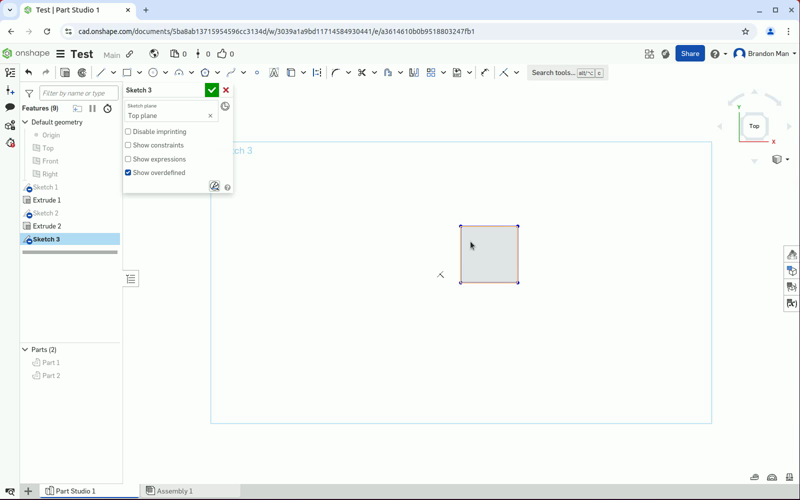
click(470, 241)
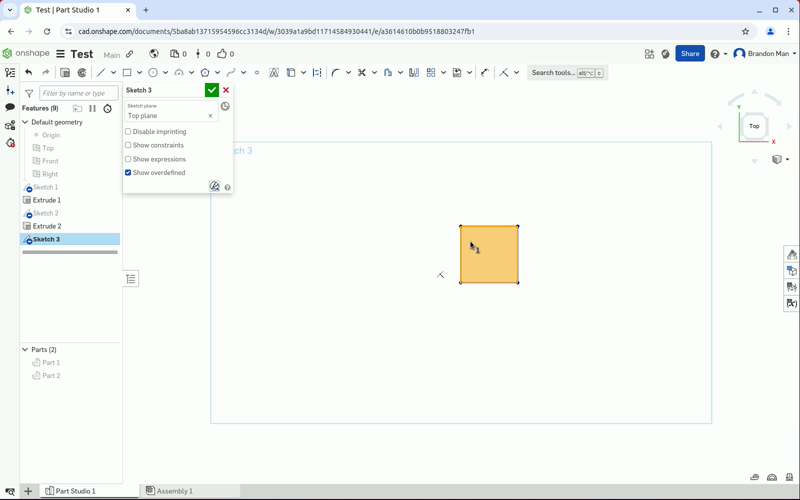
mouse_move(73, 352)
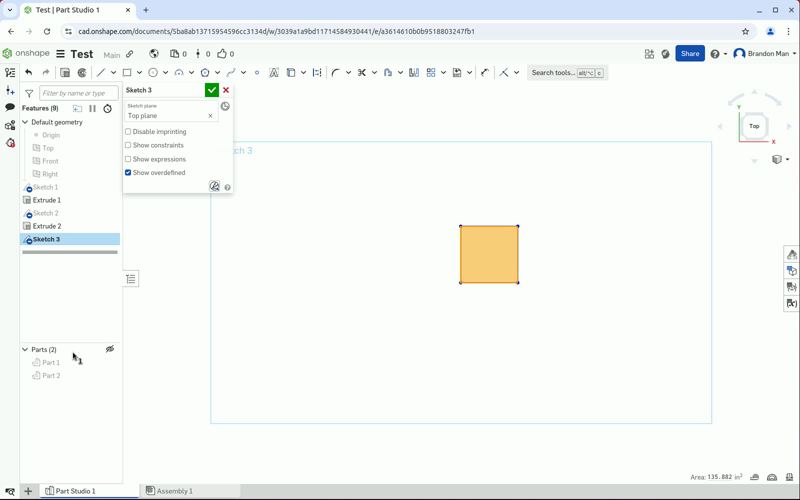
key(shift+y)
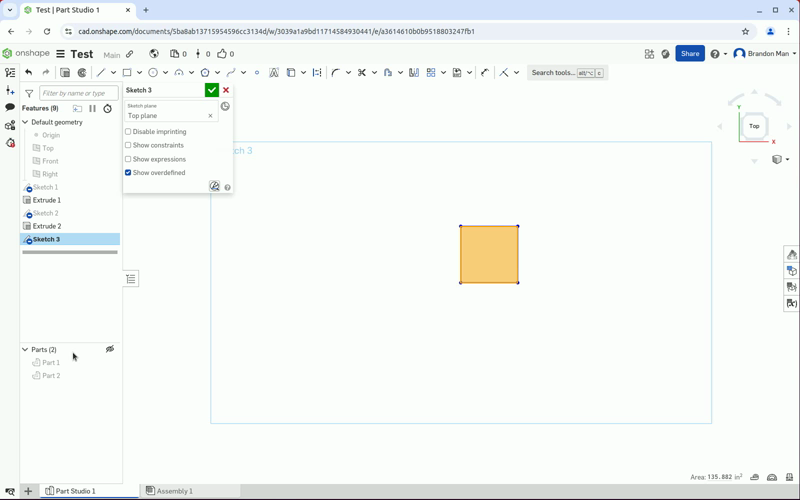
key(shift+e)
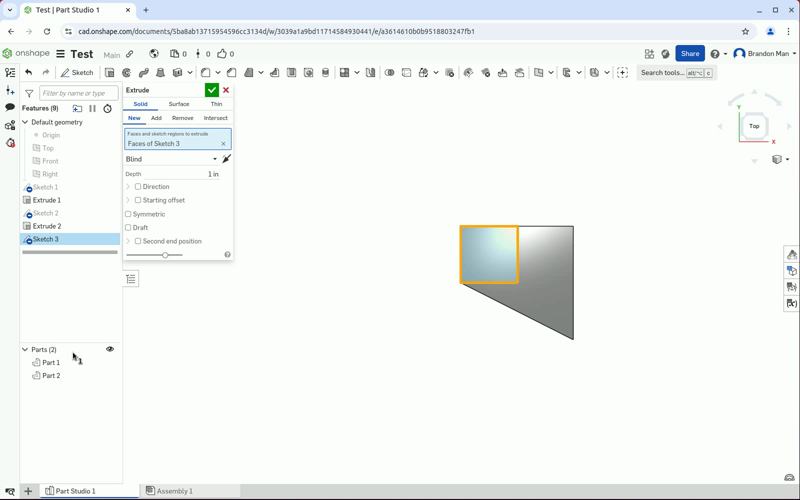
mouse_move(143, 106)
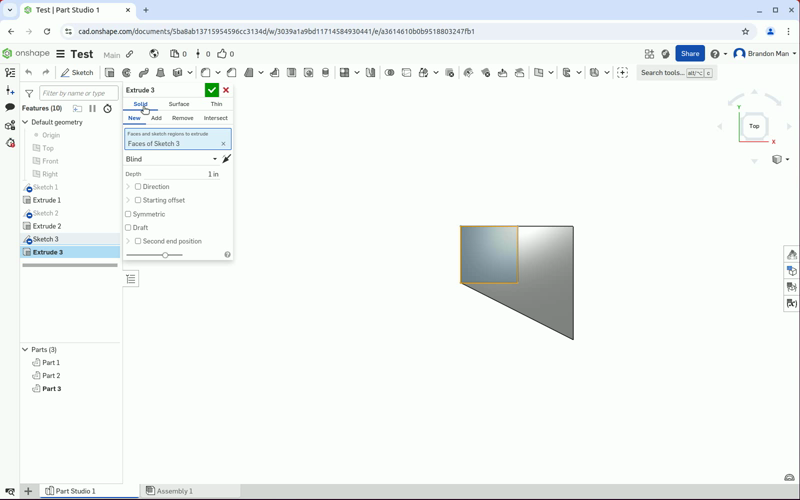
click(143, 106)
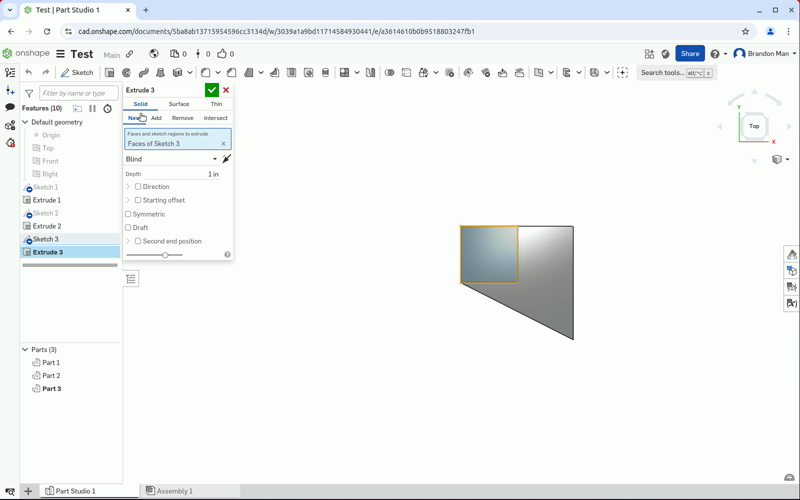
mouse_move(137, 120)
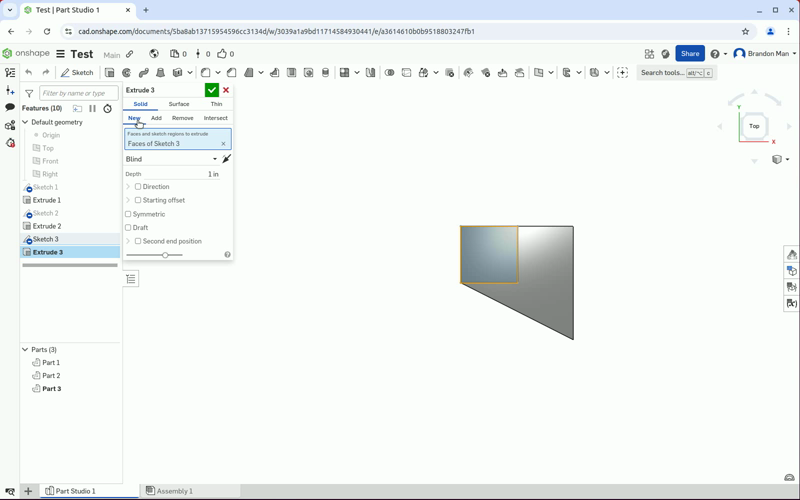
click(137, 120)
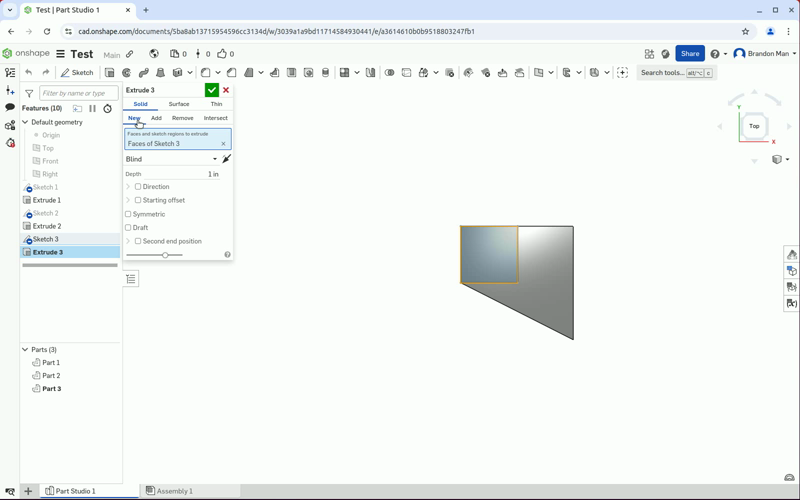
key(tab, 4)
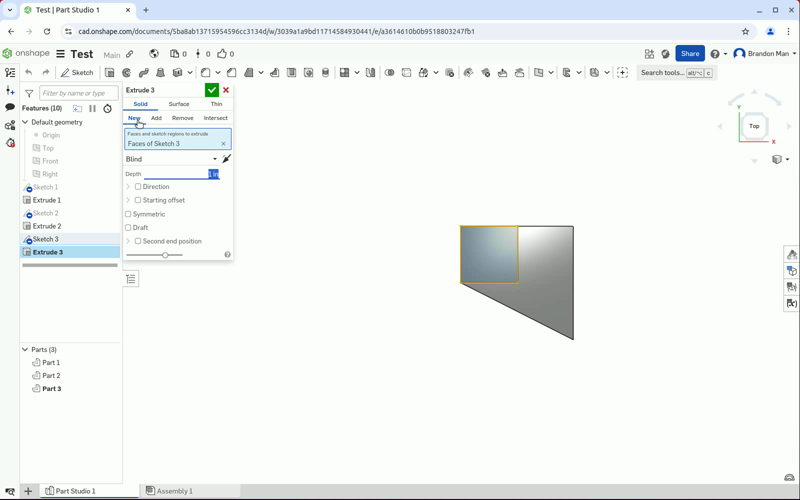
text(17.331)
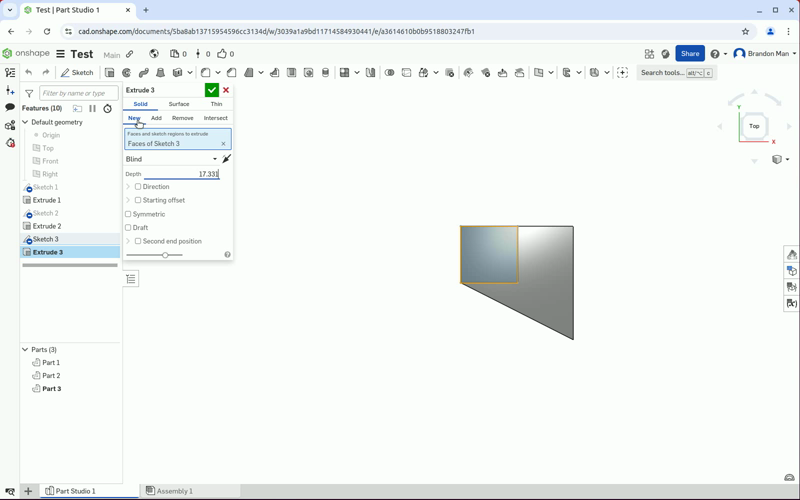
key(enter)
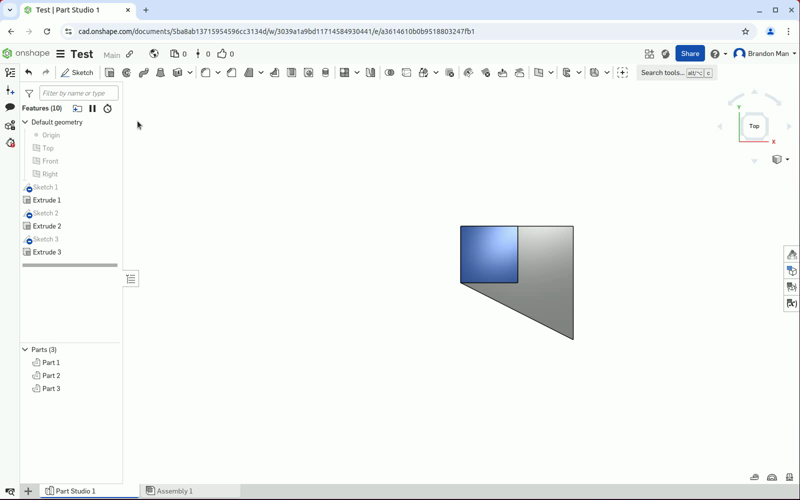
key(shift+h)
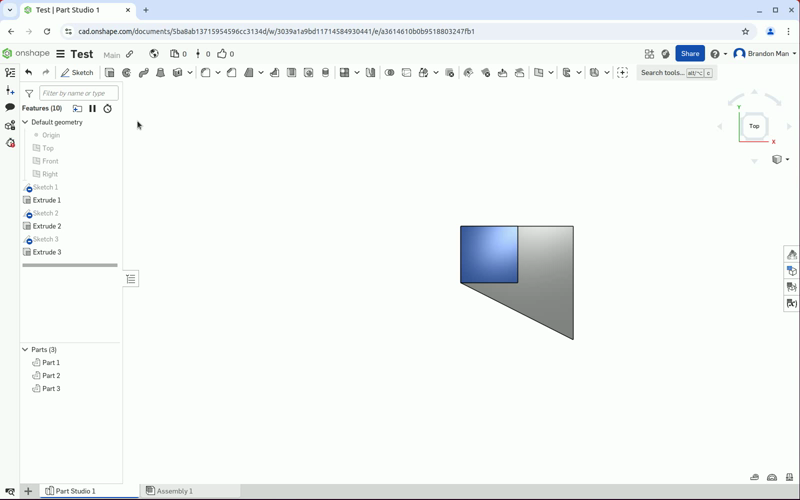
key(shift+h)
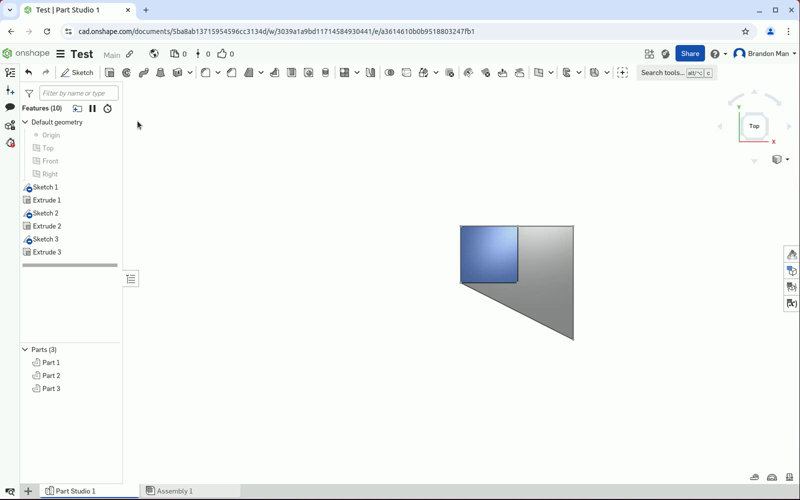
key(shift+7)
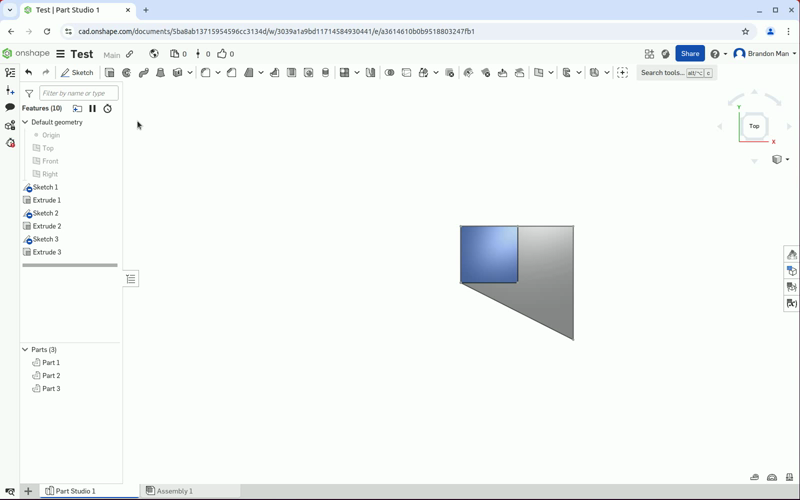
key(up, 3)
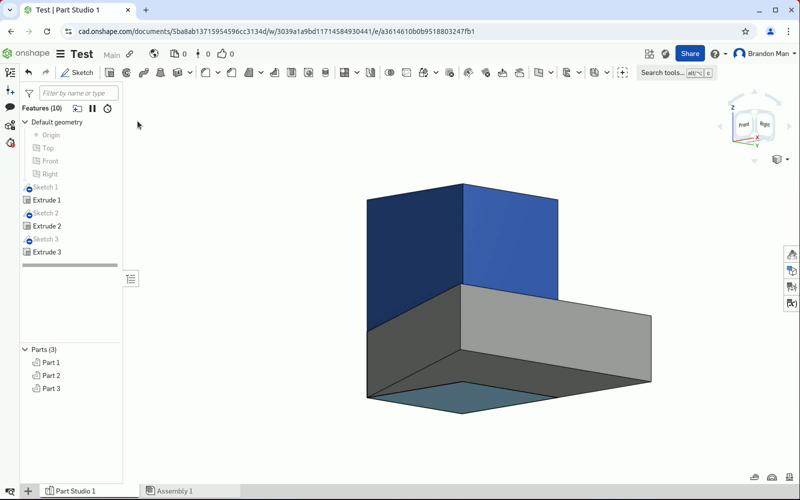
key(left, 3)
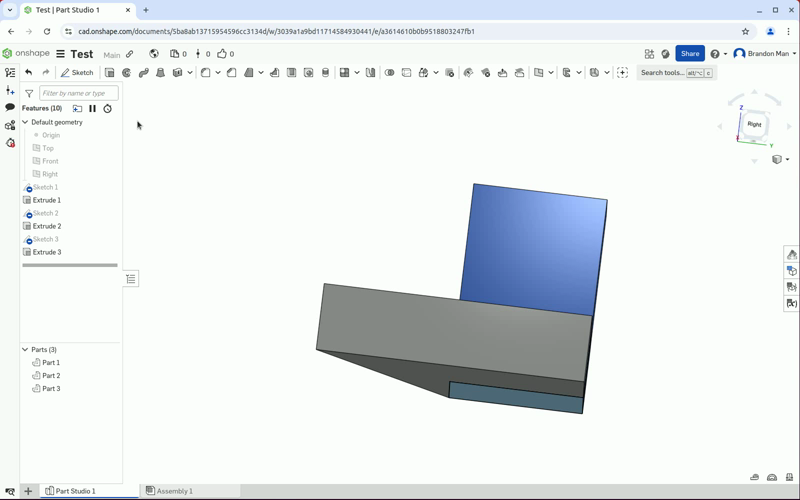
key(right, 3)
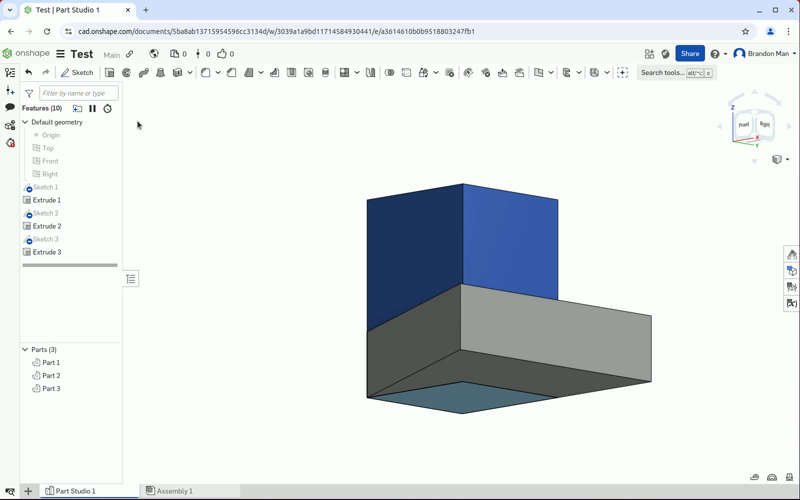
key(down, 3)
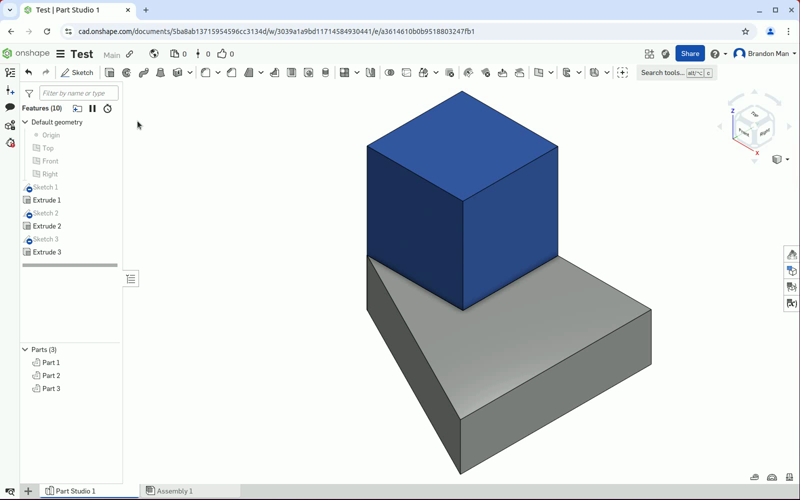
mouse_move(73, 189)
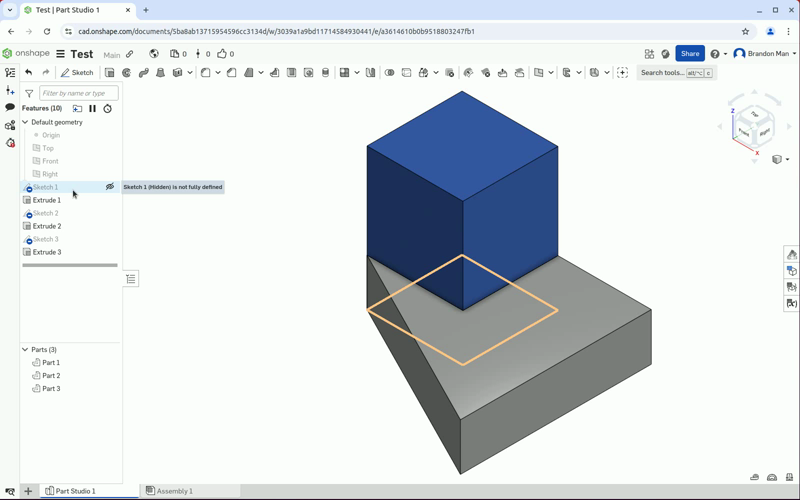
click(73, 189)